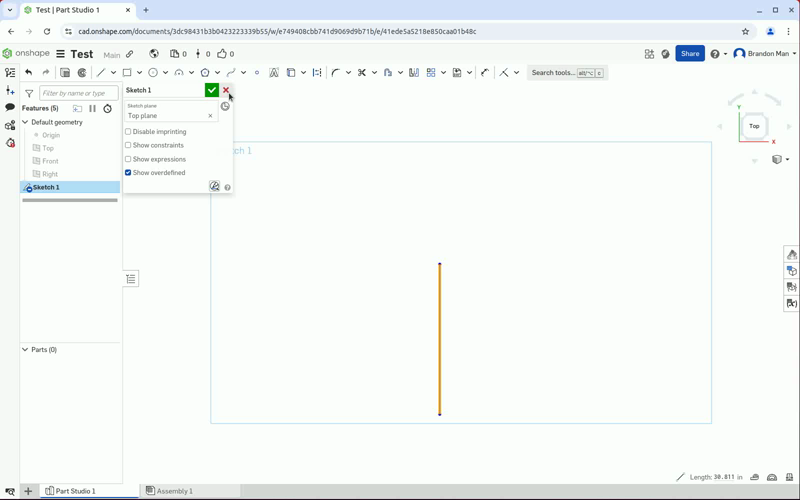
key(shift+h)
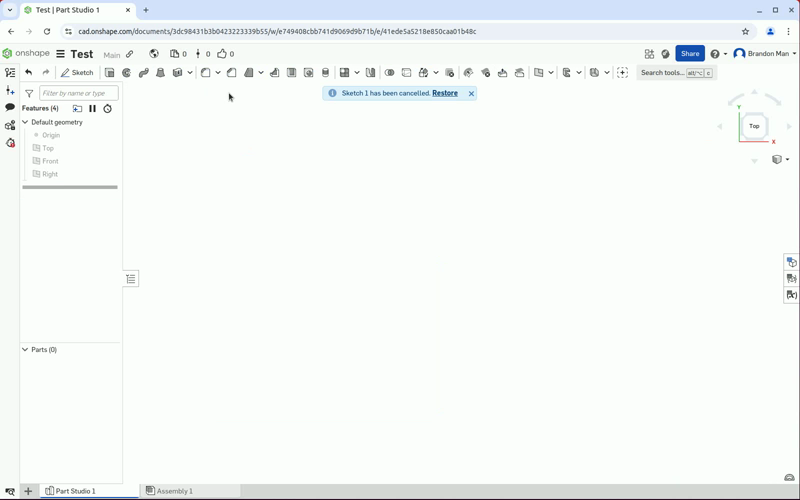
mouse_move(73, 352)
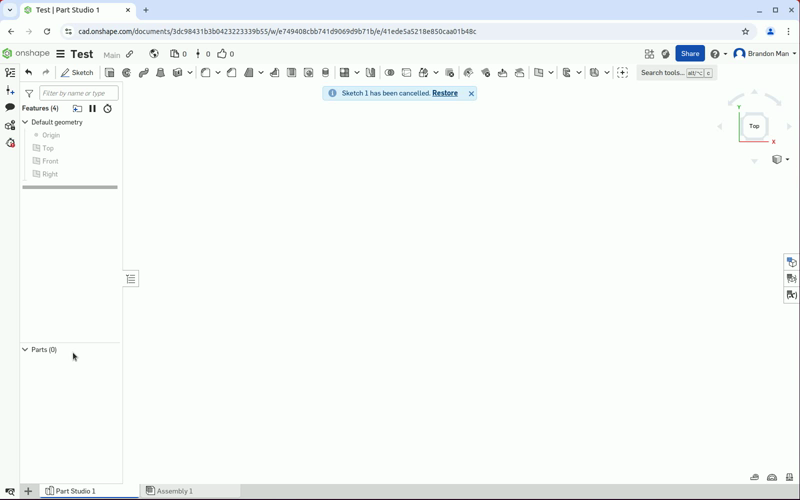
key(y)
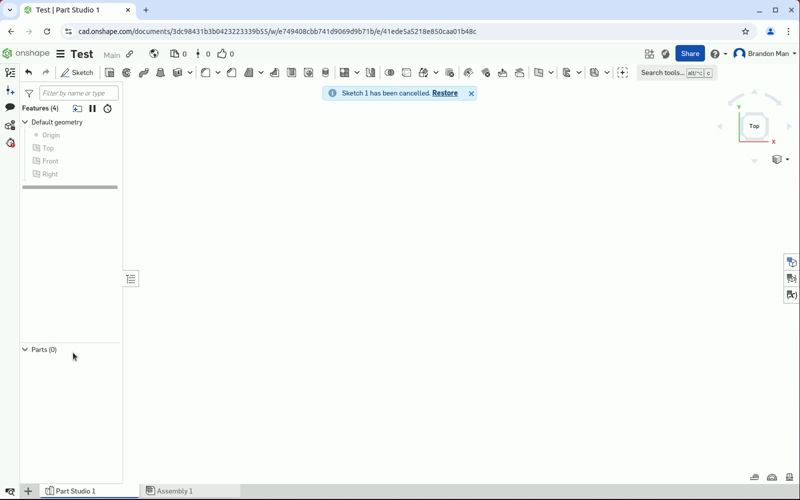
key(shift+p)
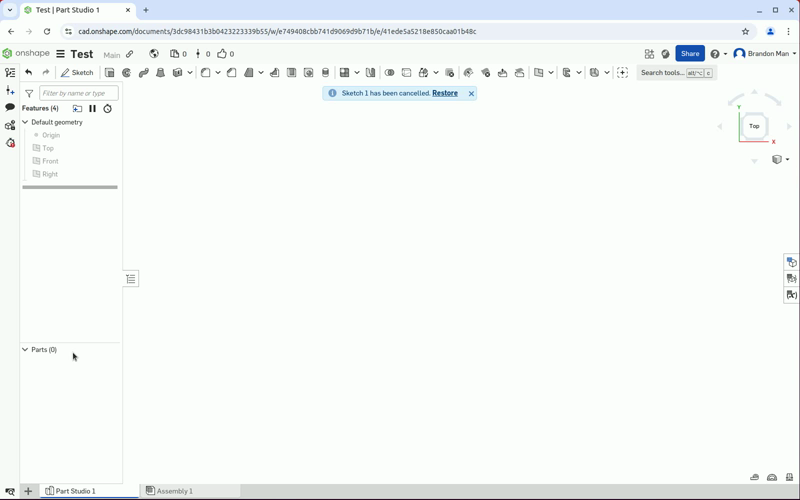
key(space)
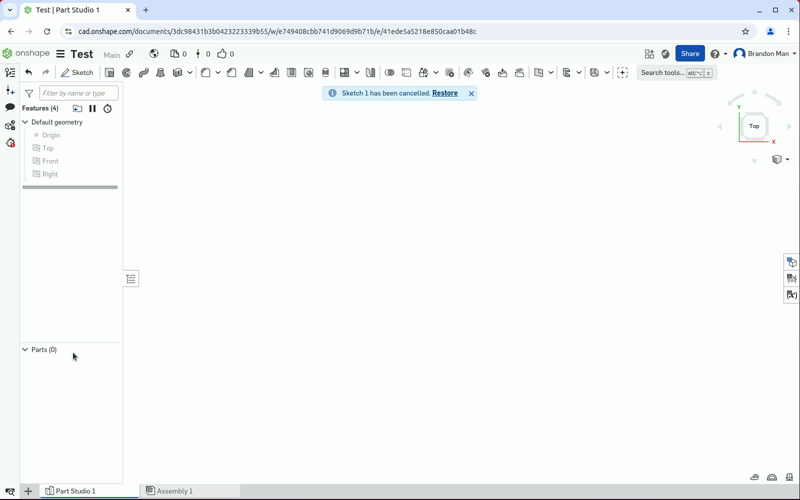
key_down(shift)
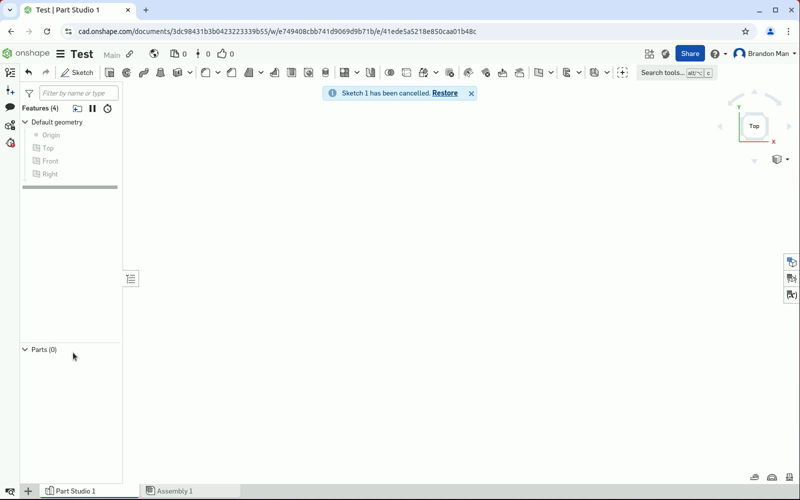
key(up)
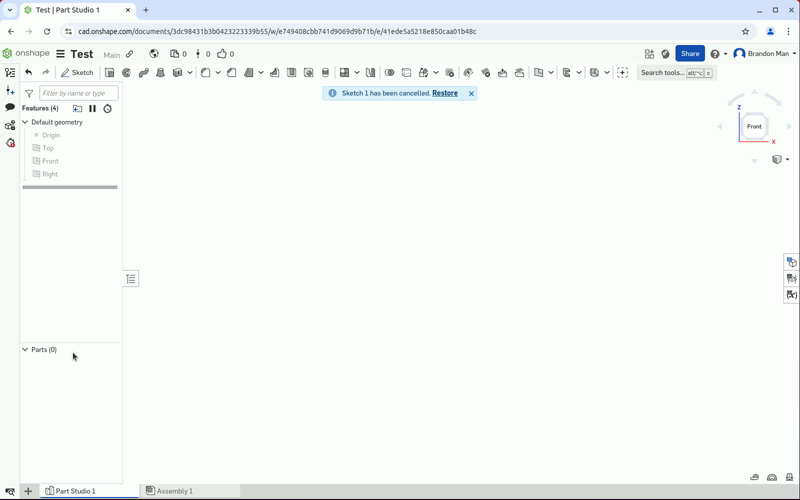
key_up(shift)
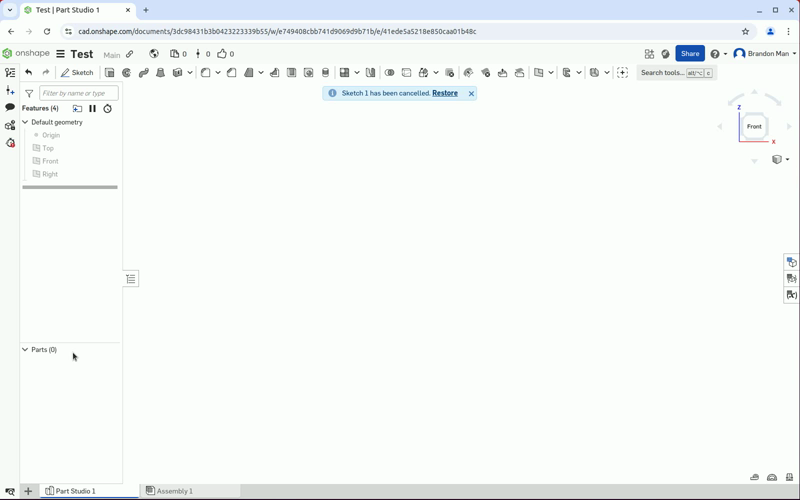
mouse_move(73, 352)
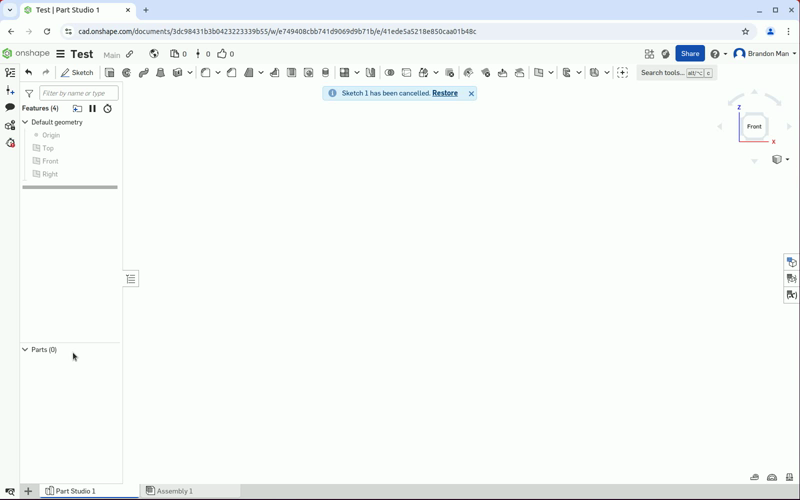
key(shift+y)
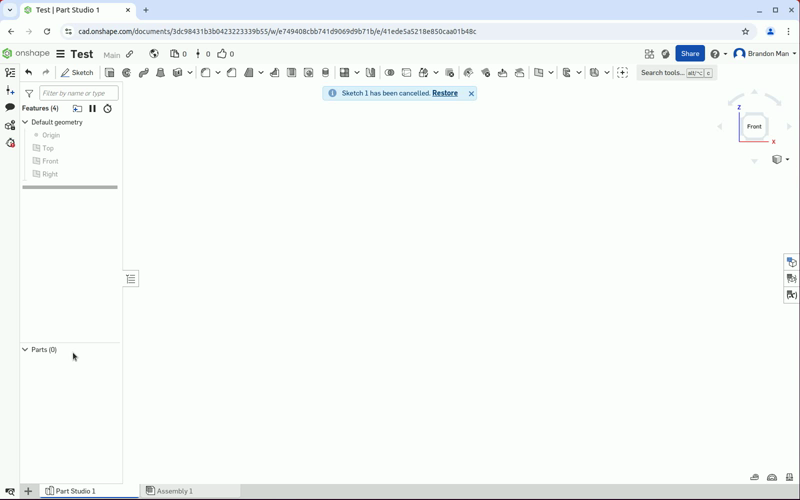
key(shift+s)
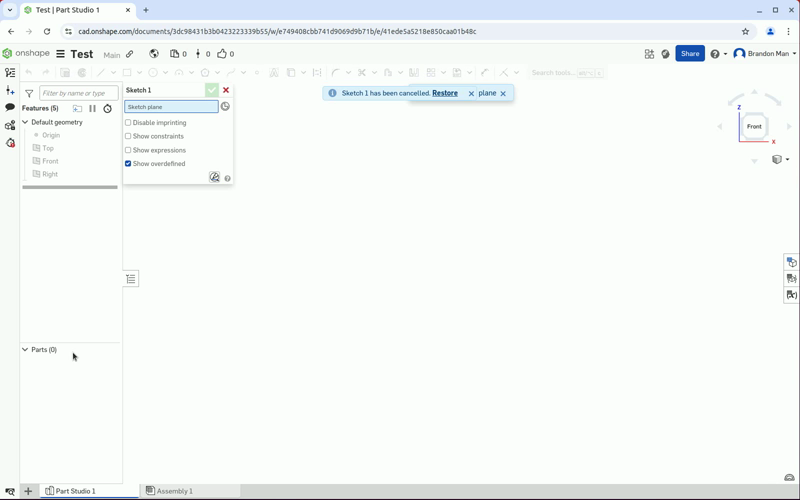
mouse_move(73, 163)
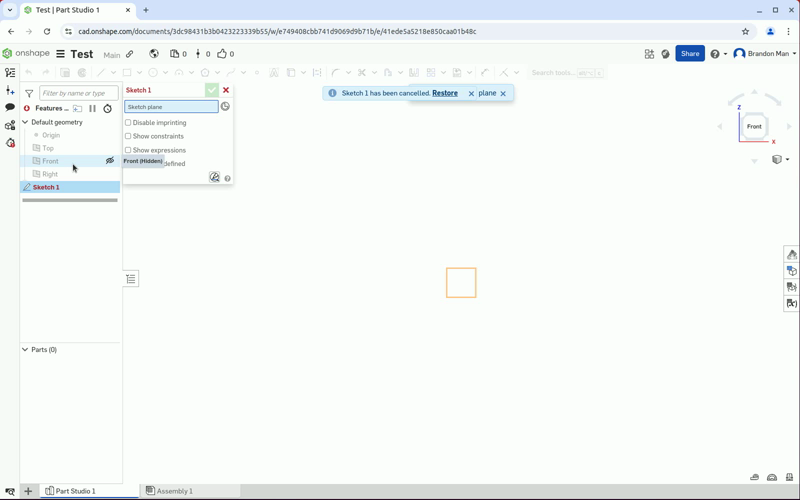
click(73, 163)
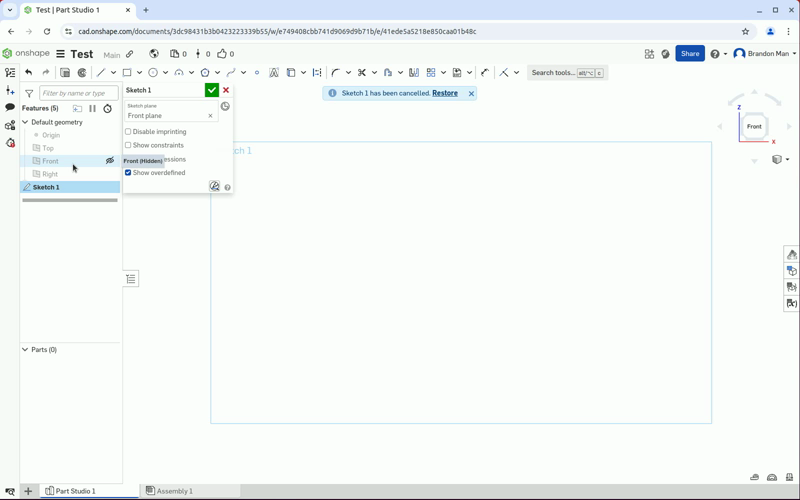
mouse_move(73, 352)
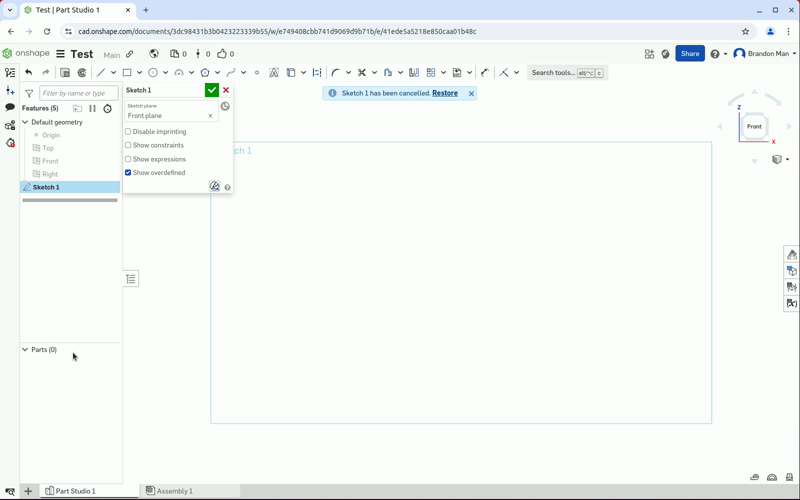
key(y)
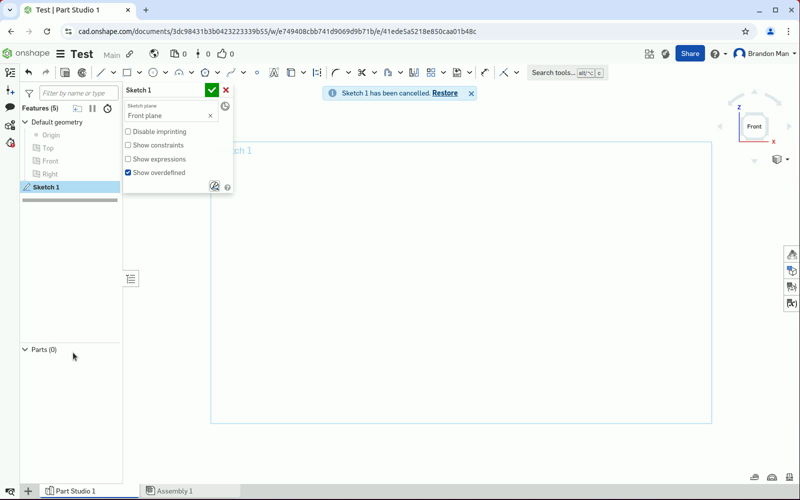
key(l)
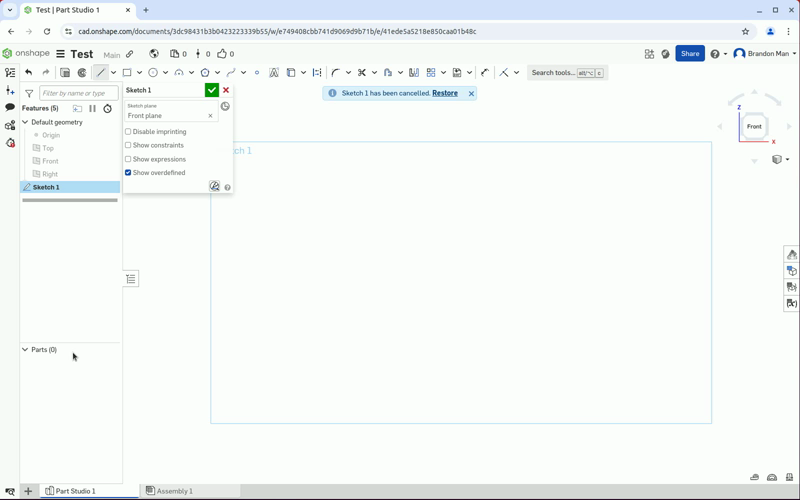
key_down(shift)
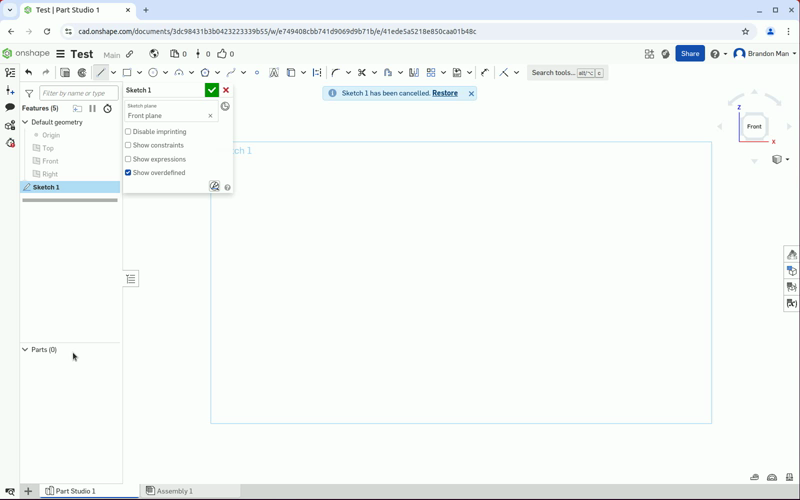
mouse_move(391, 395)
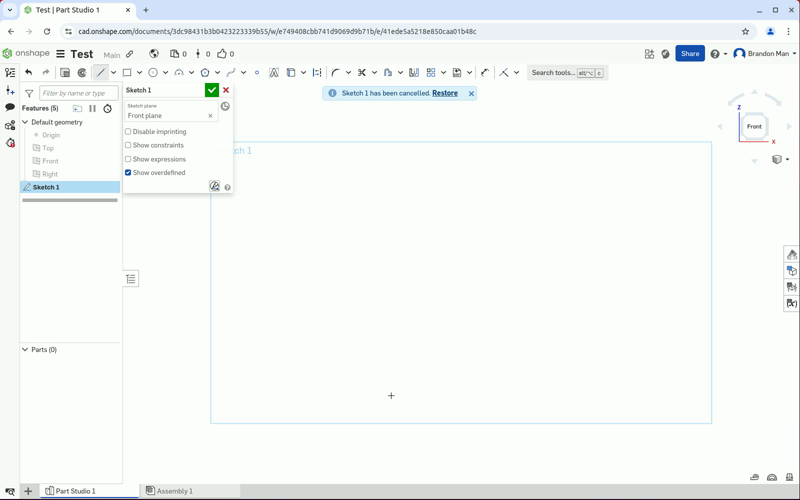
click(391, 395)
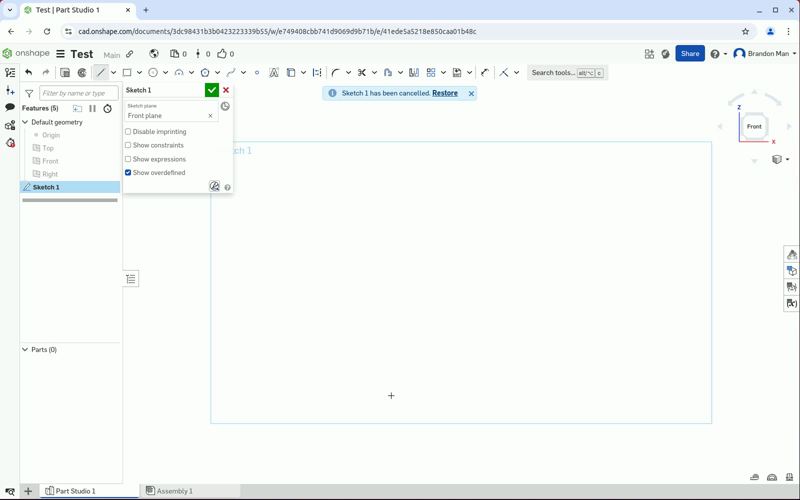
key_up(shift)
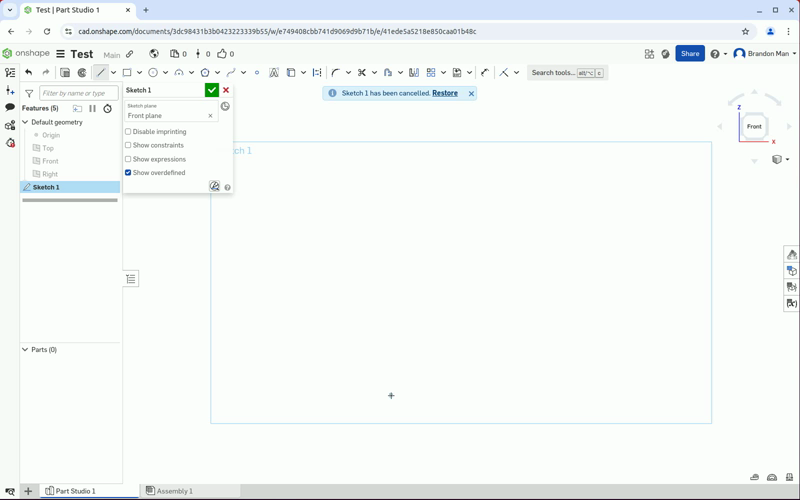
key_down(shift)
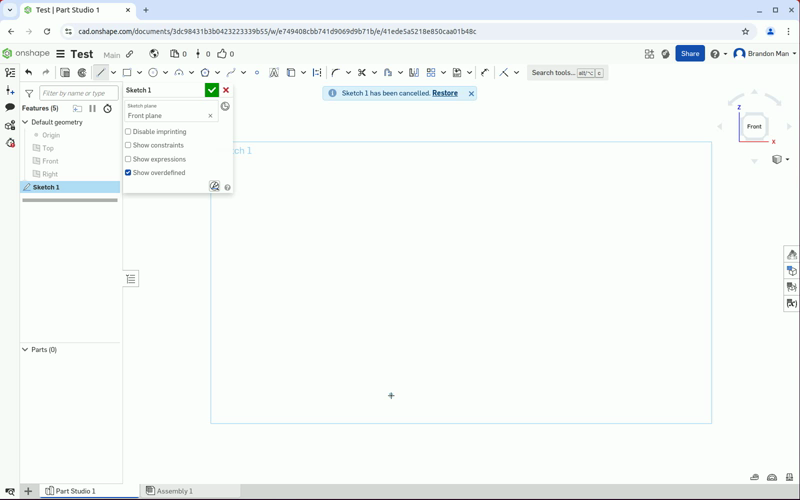
mouse_move(561, 395)
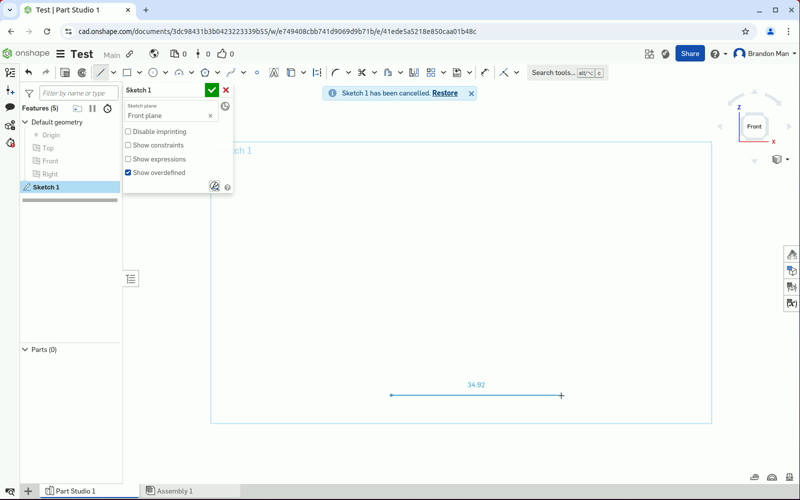
click(561, 395)
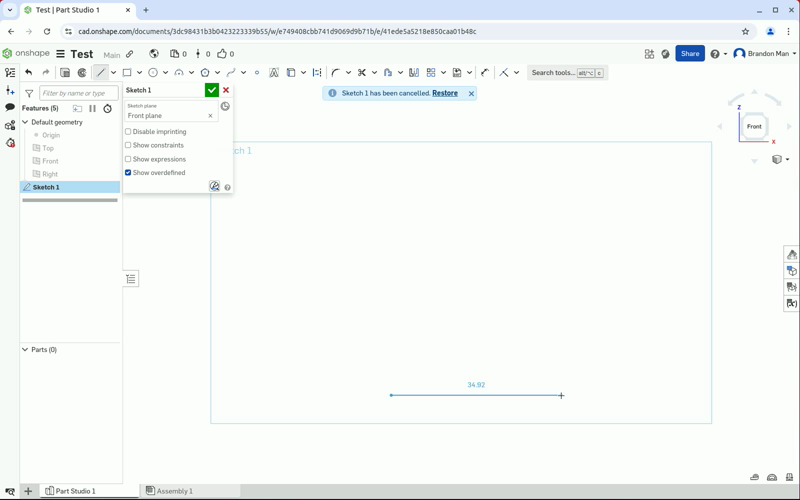
key_up(shift)
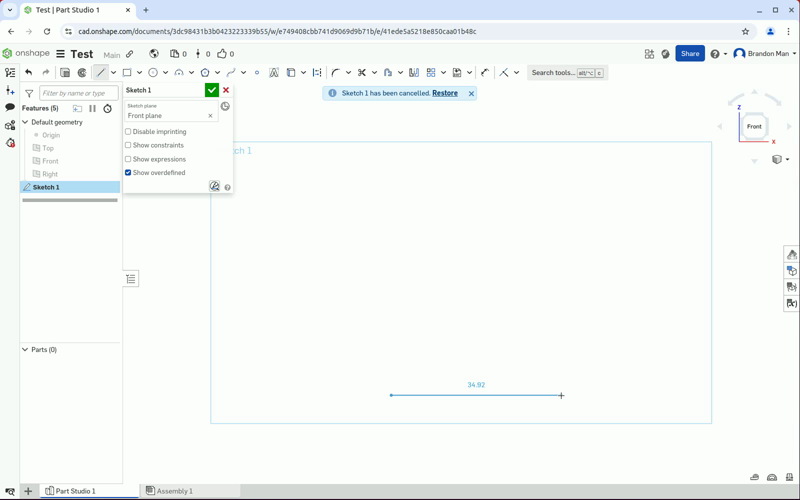
key_down(shift)
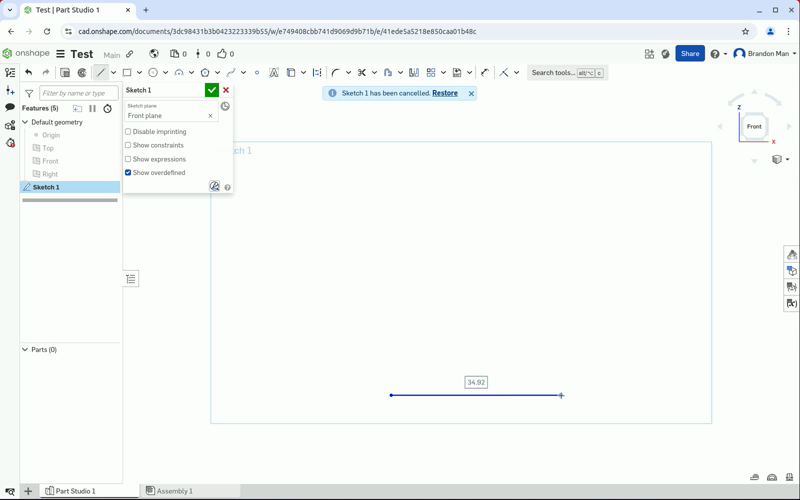
mouse_move(561, 229)
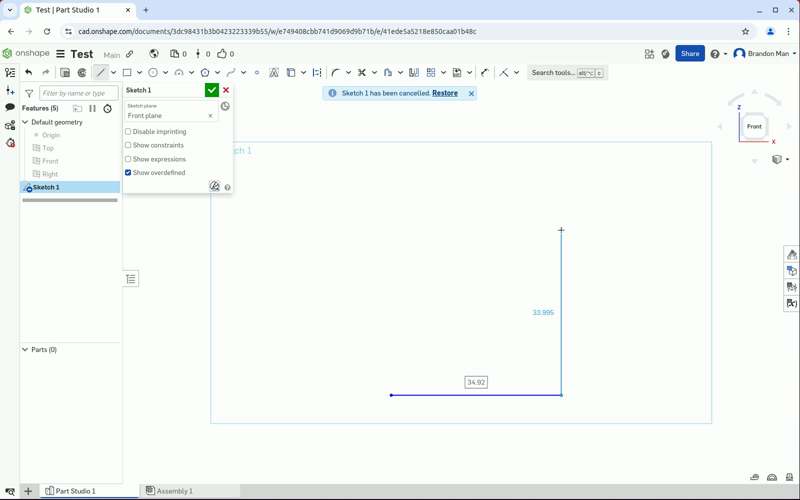
click(561, 229)
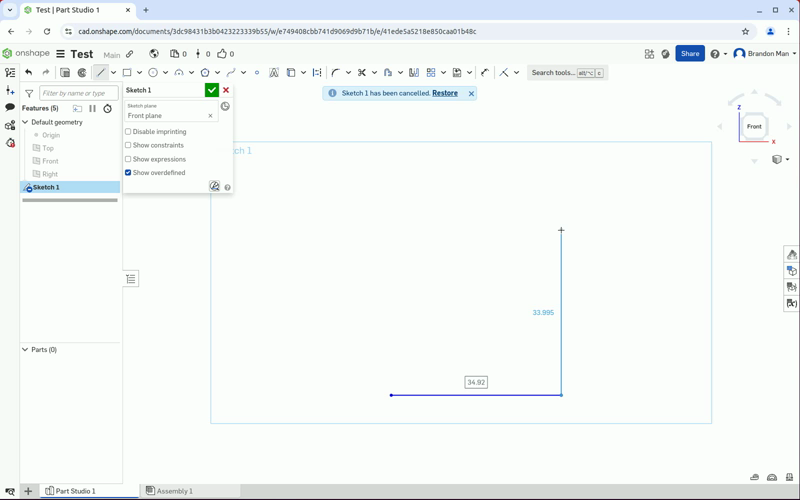
key_up(shift)
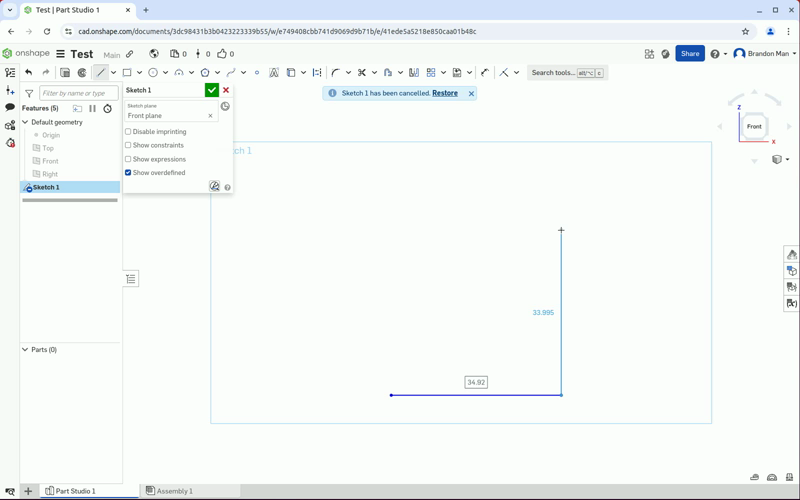
key_down(shift)
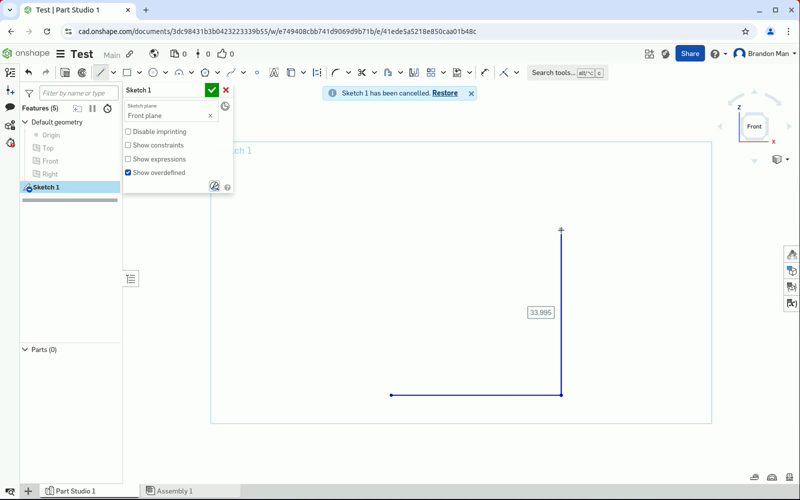
mouse_move(391, 229)
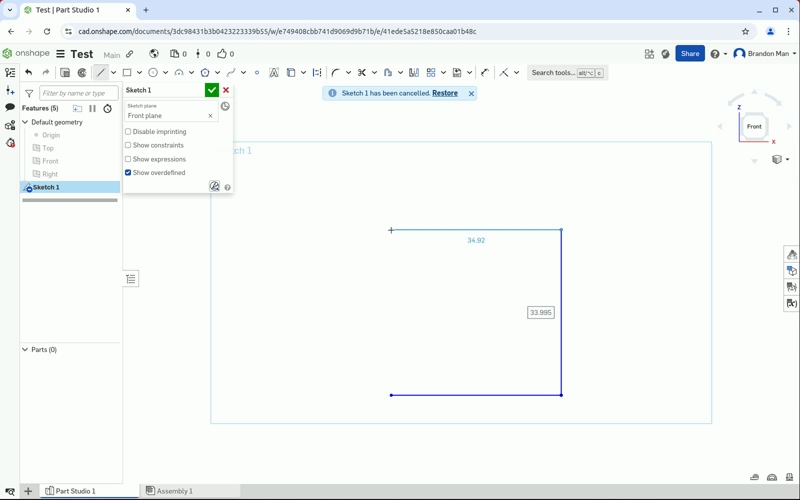
click(391, 229)
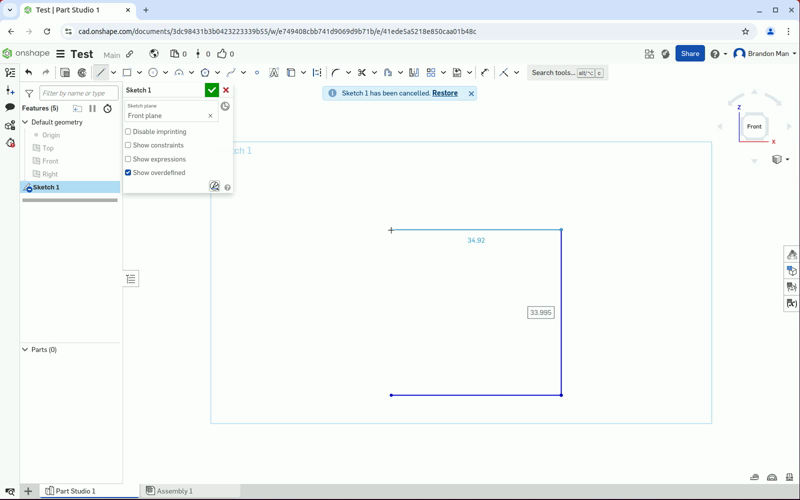
key_up(shift)
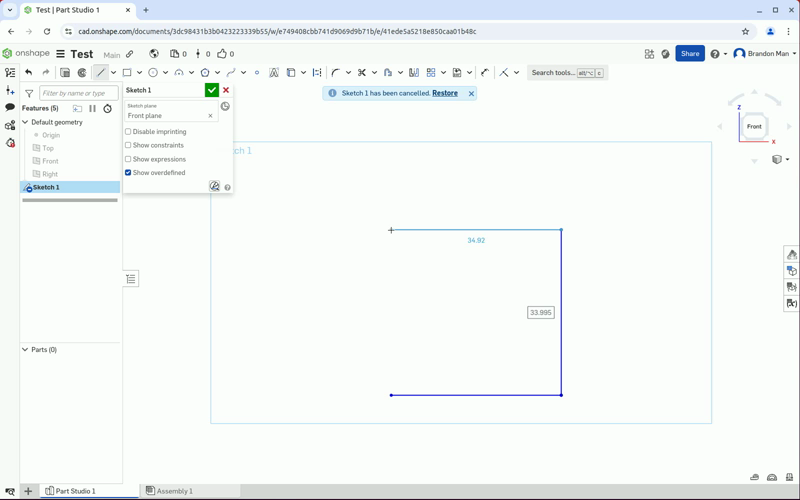
key_down(shift)
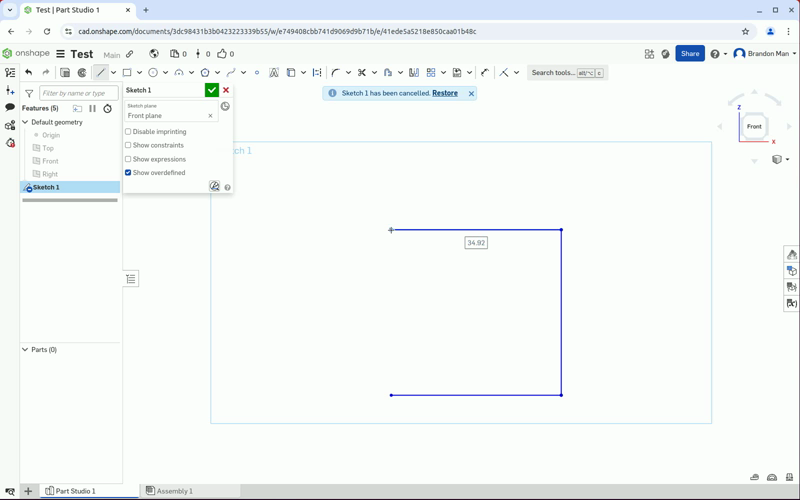
mouse_move(391, 395)
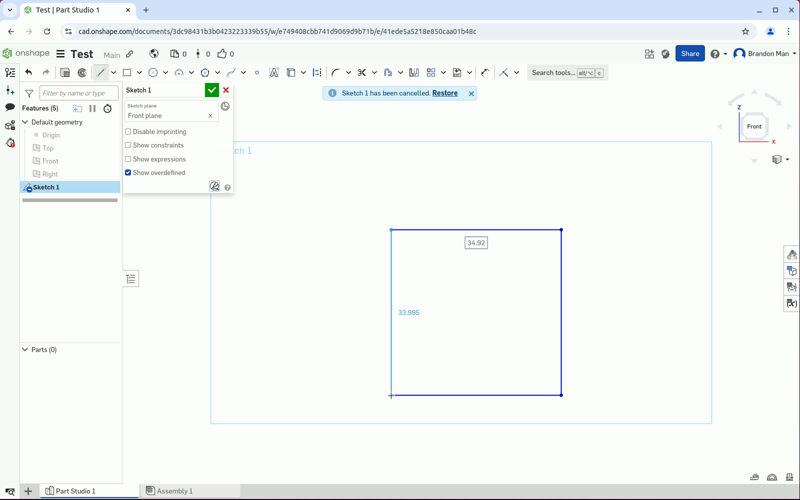
key_up(shift)
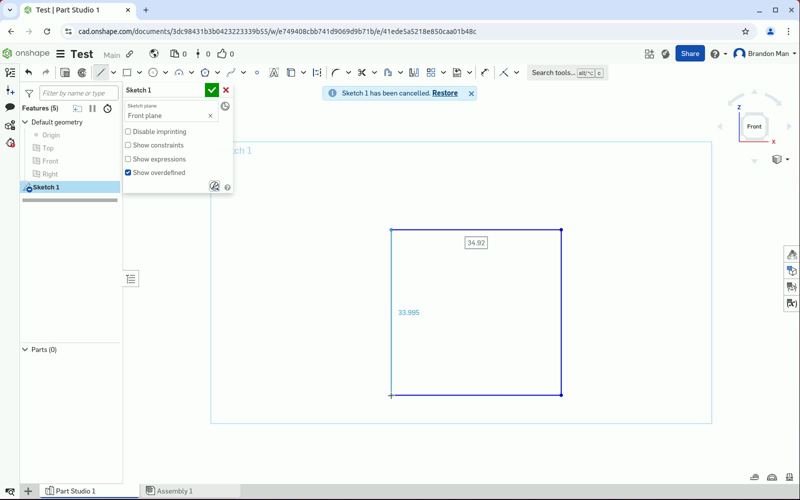
click(391, 395)
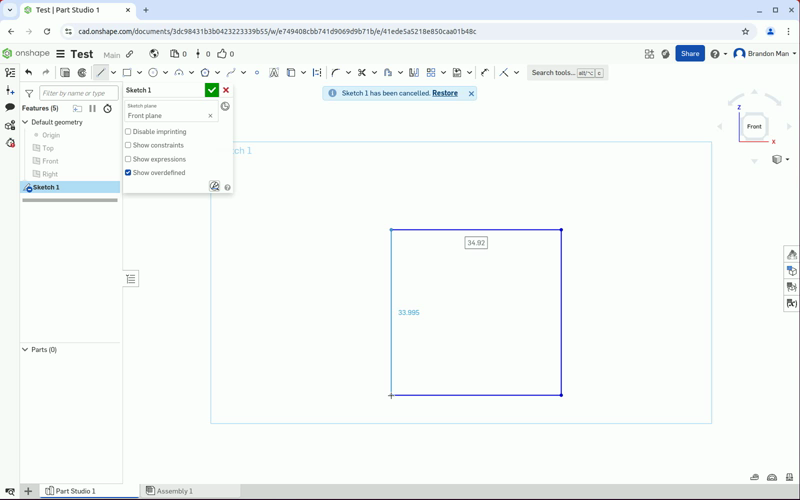
key(esc)
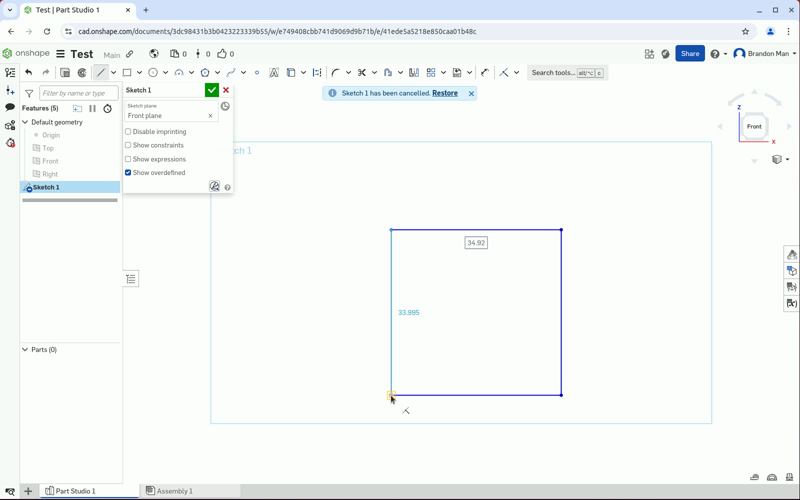
mouse_move(479, 341)
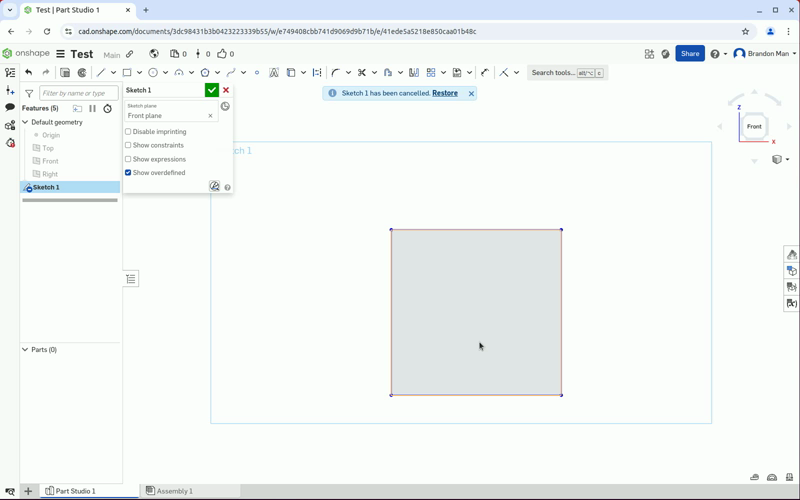
click(479, 341)
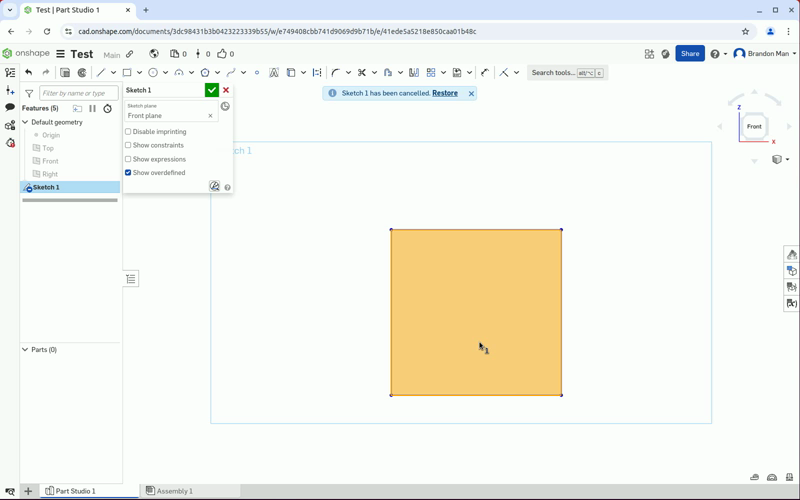
mouse_move(73, 352)
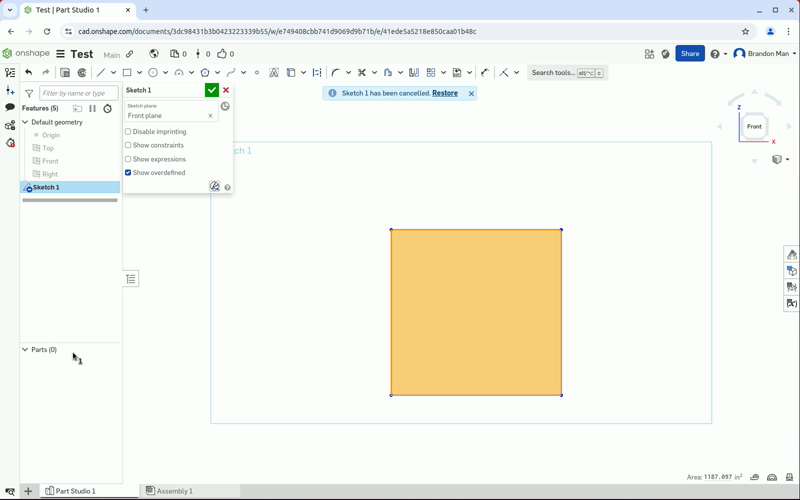
key(shift+y)
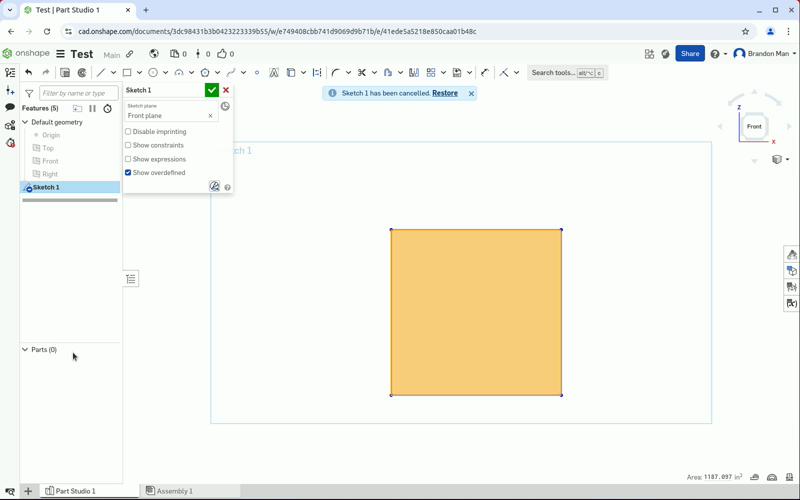
key(shift+e)
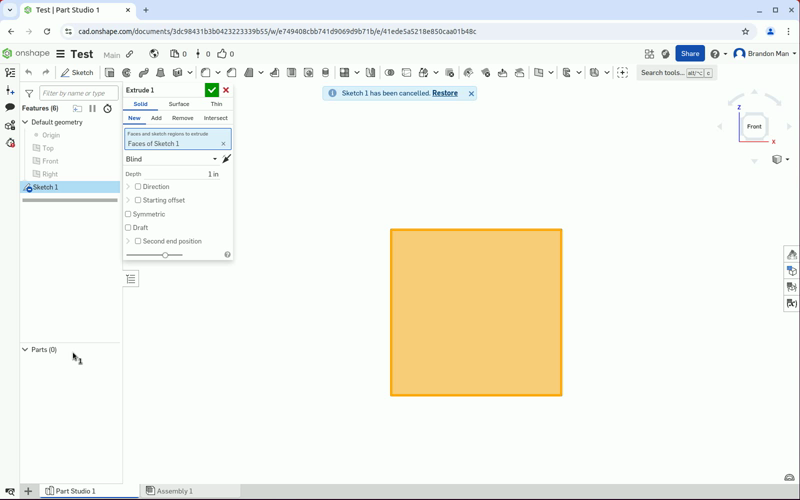
mouse_move(143, 106)
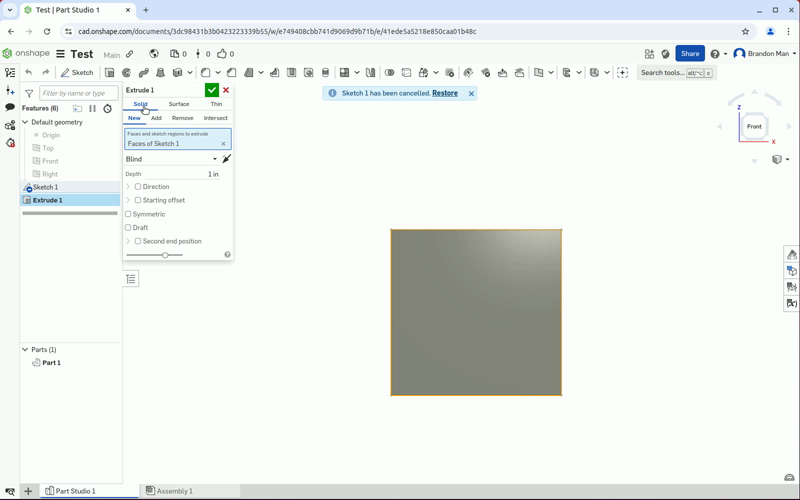
click(143, 106)
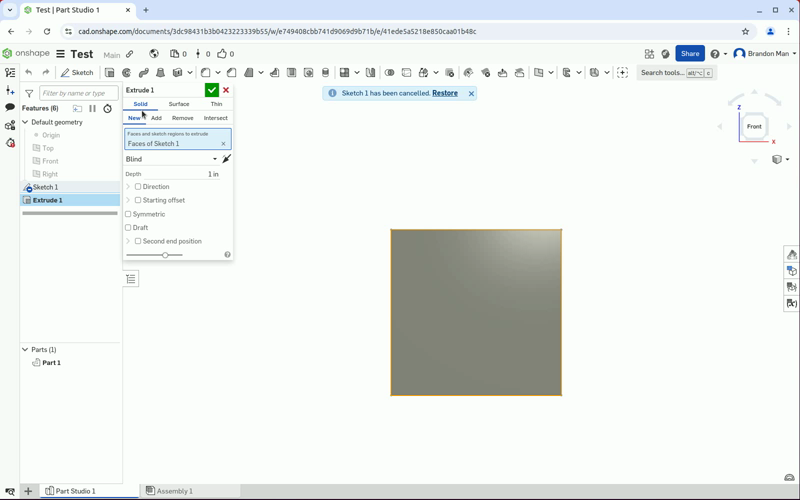
mouse_move(137, 120)
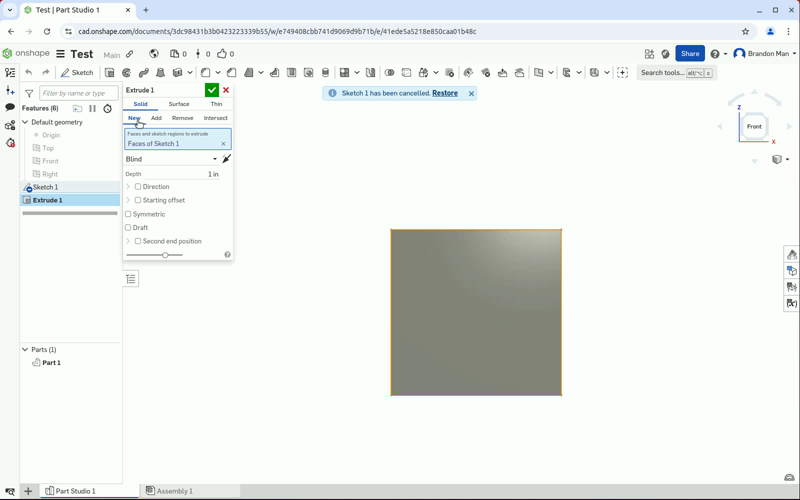
click(137, 120)
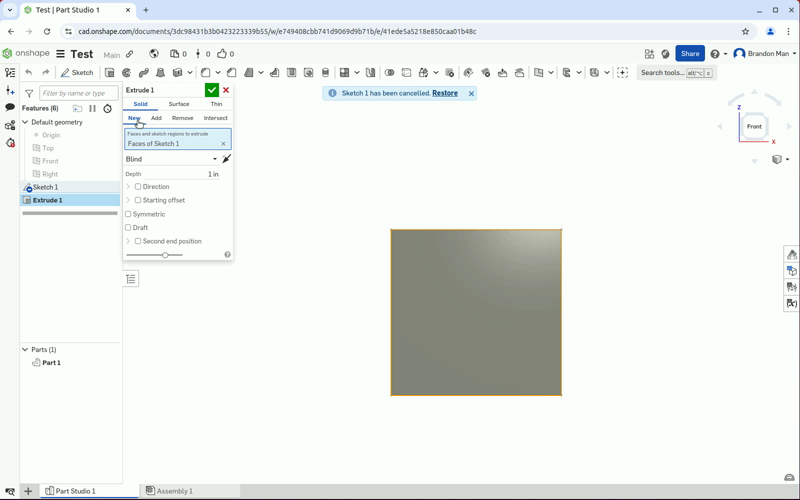
key(tab, 4)
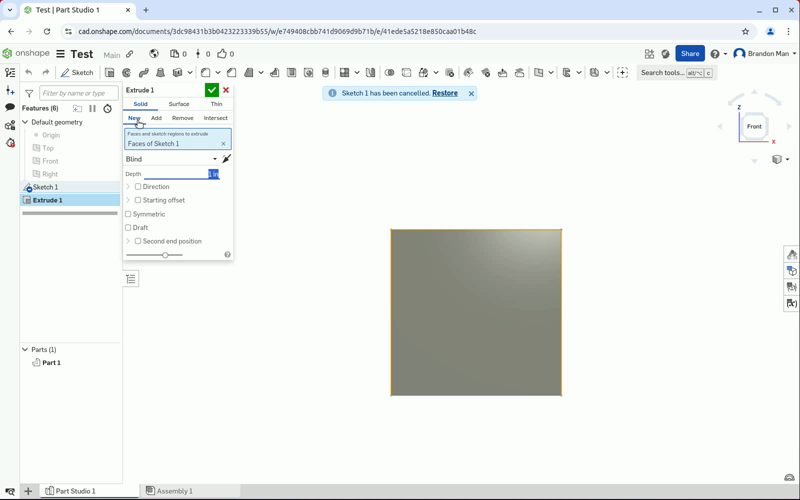
text(21.183)
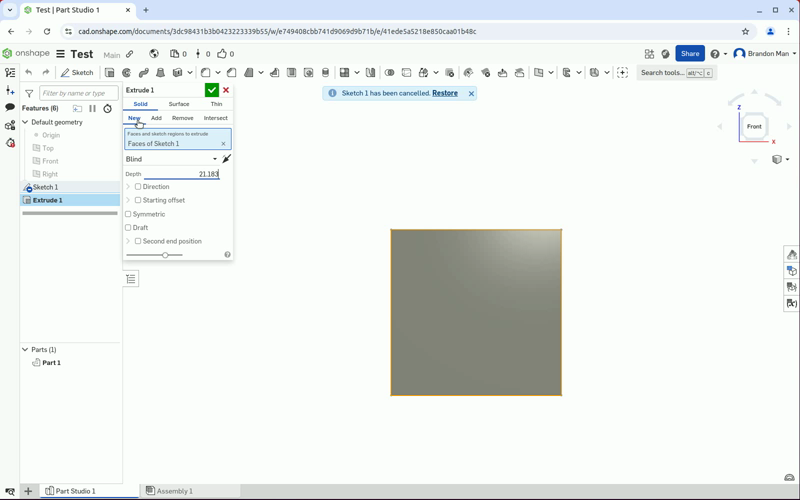
key(enter)
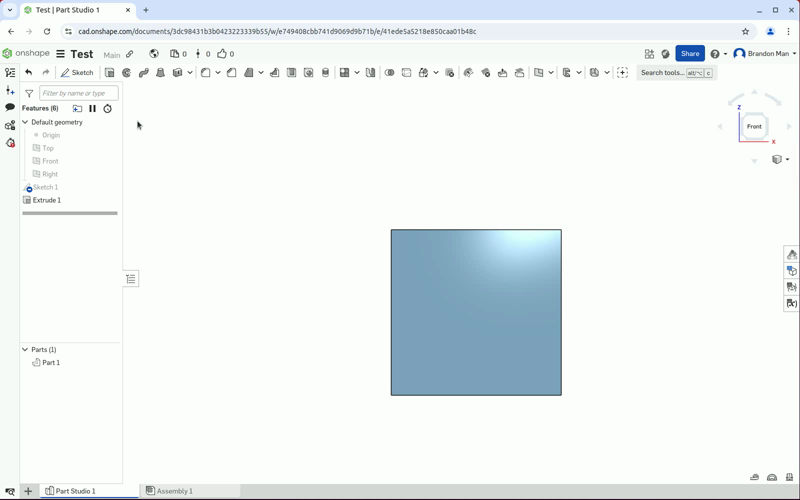
key(shift+h)
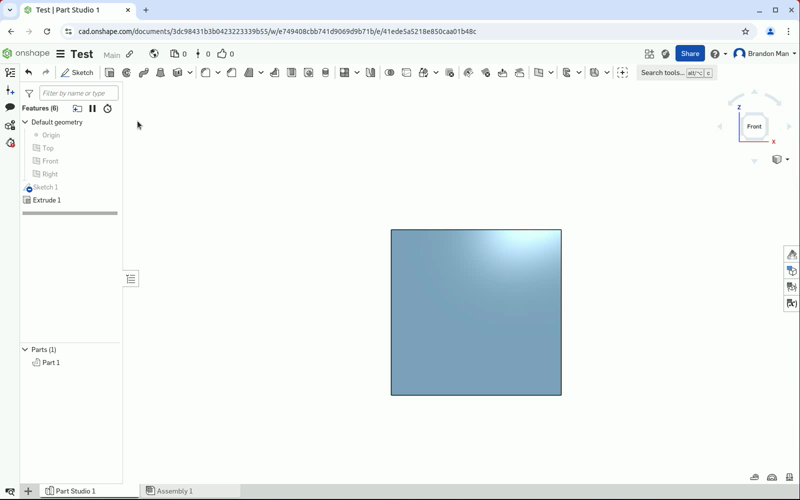
key(shift+h)
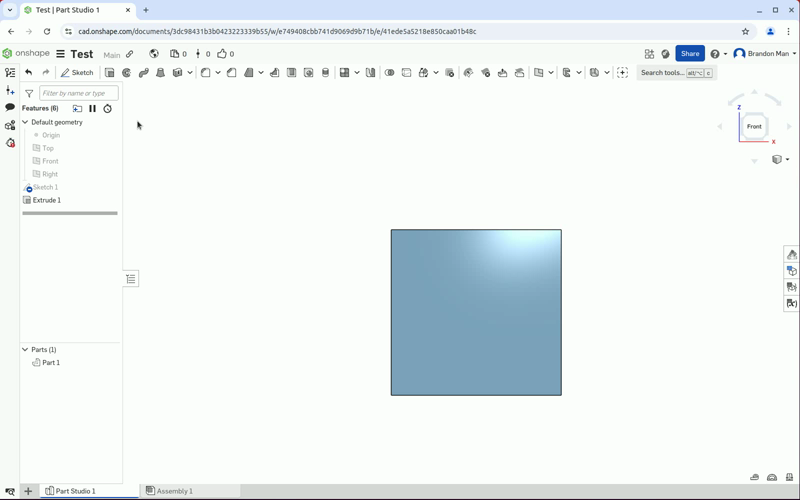
mouse_move(73, 189)
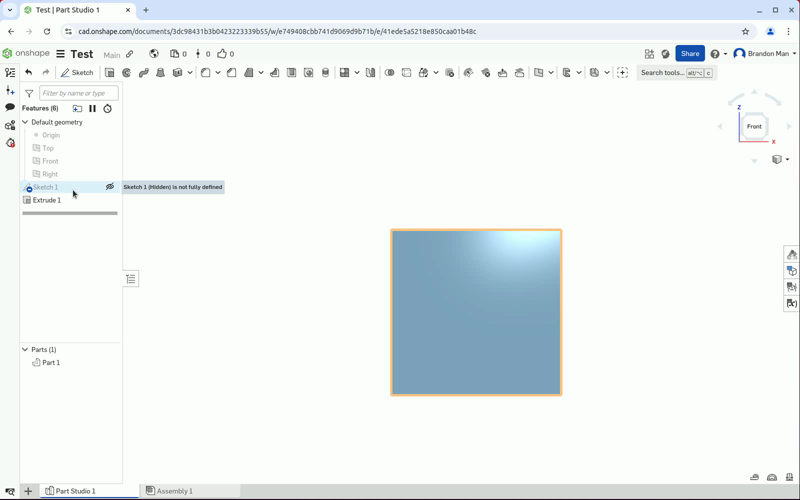
click(73, 189)
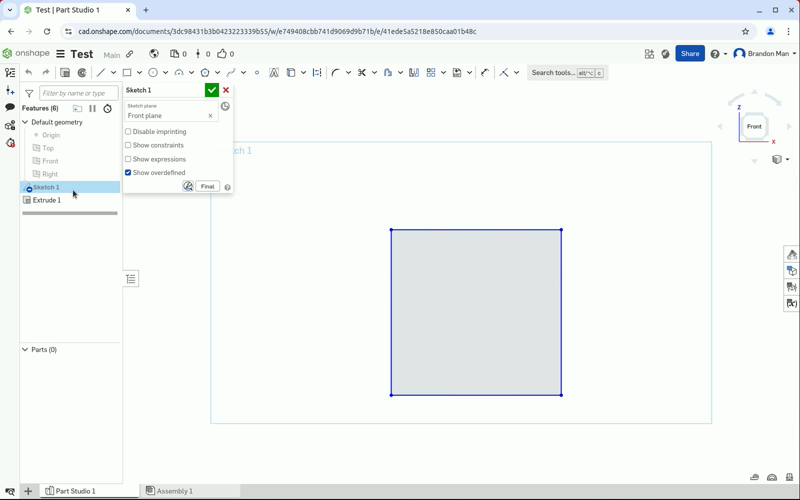
mouse_move(229, 92)
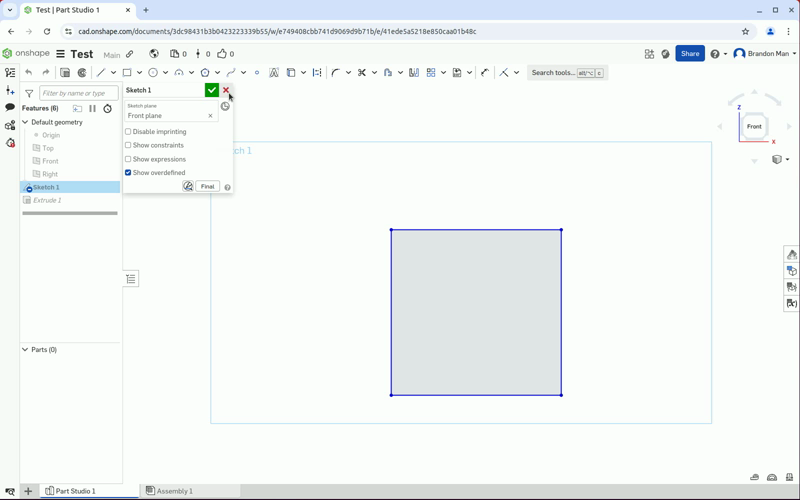
click(229, 92)
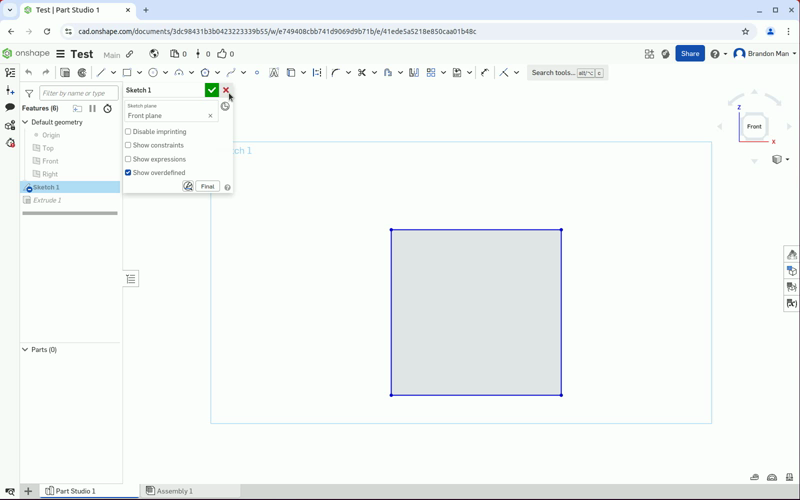
key(shift+s)
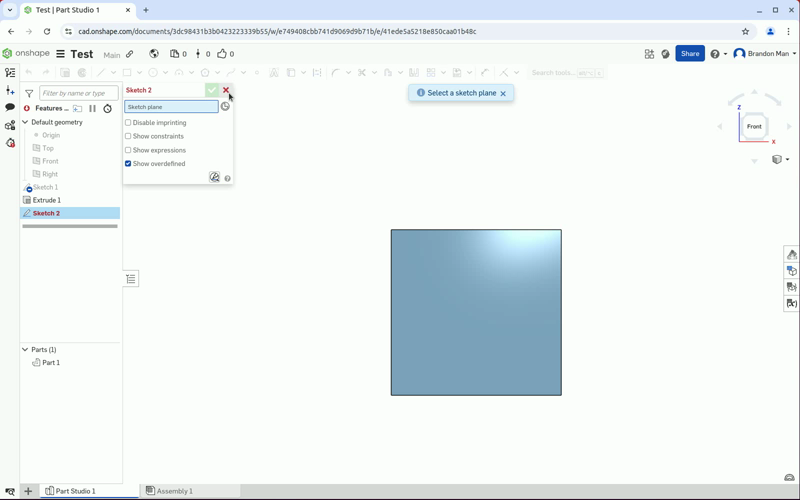
mouse_move(73, 163)
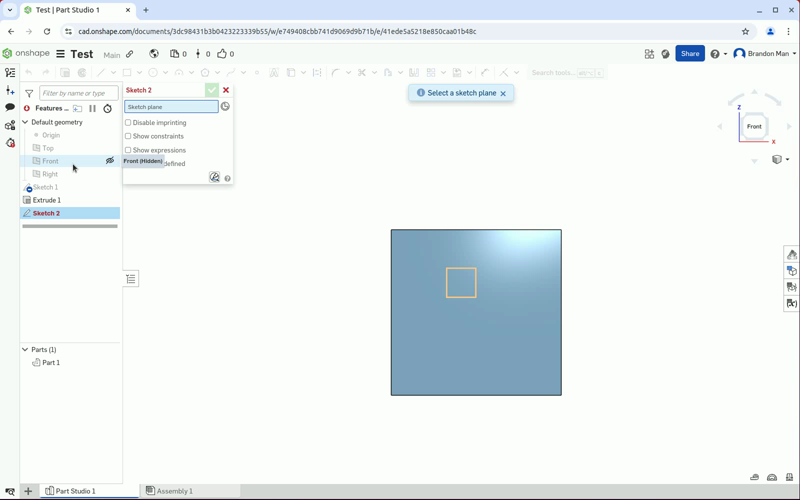
click(73, 163)
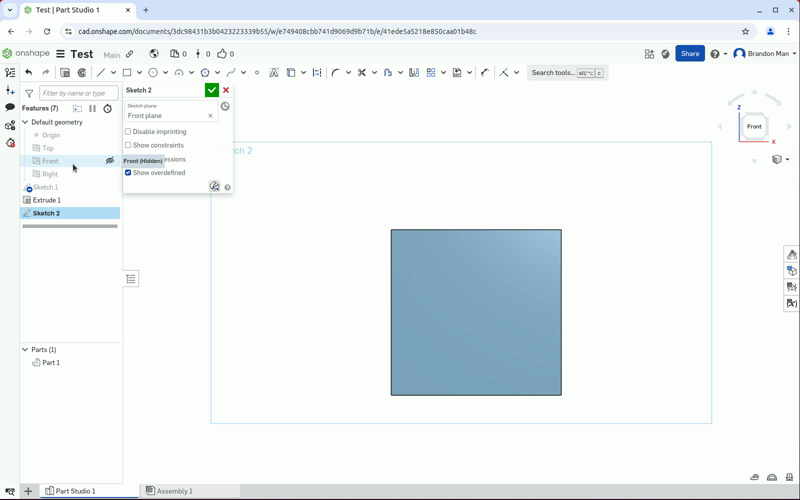
mouse_move(73, 352)
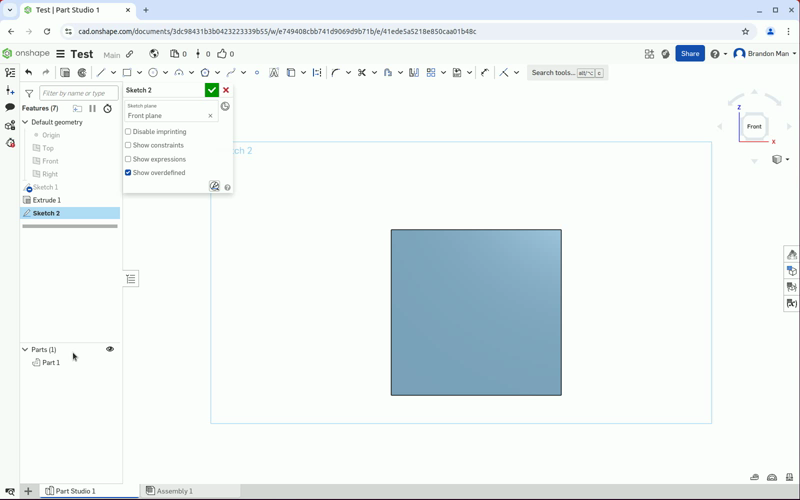
key(y)
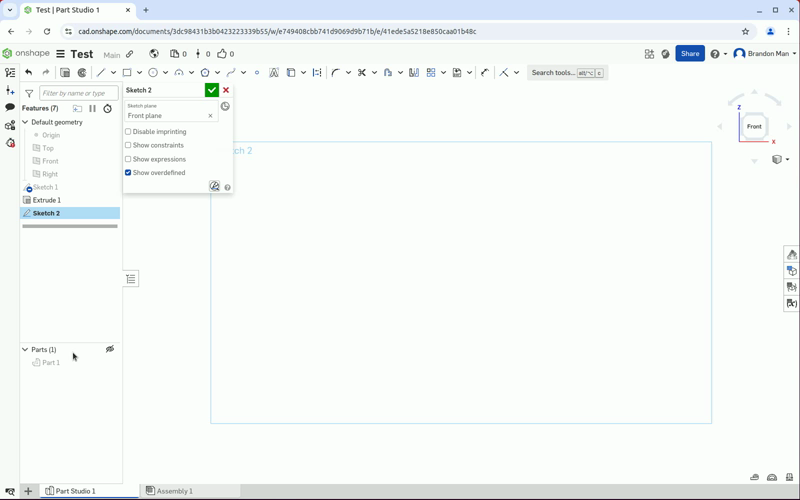
key(l)
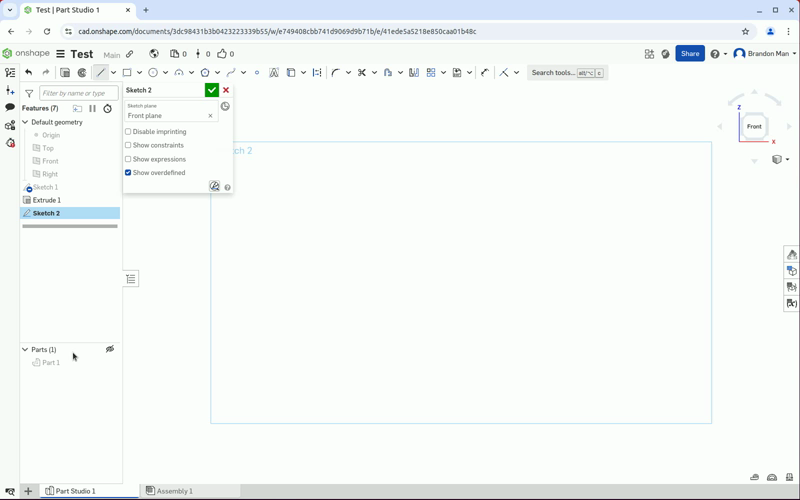
key_down(shift)
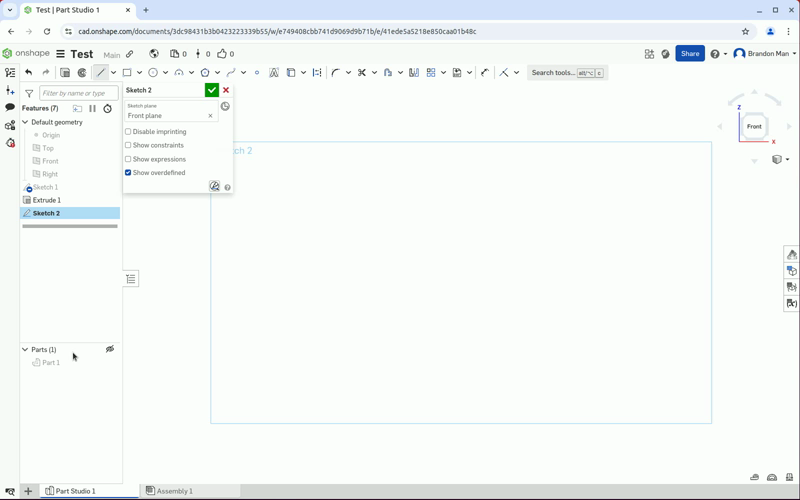
mouse_move(391, 395)
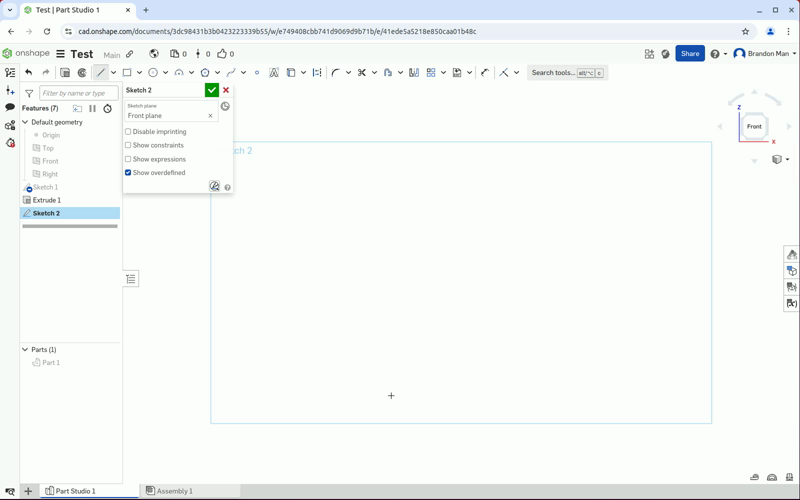
click(391, 395)
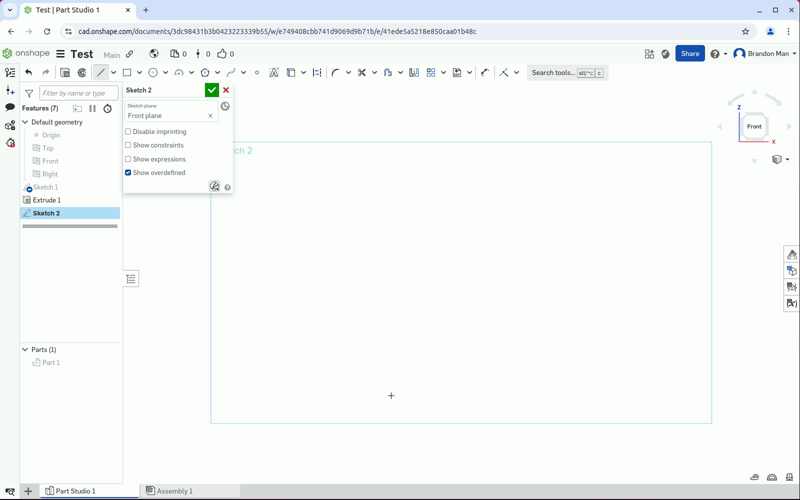
key_up(shift)
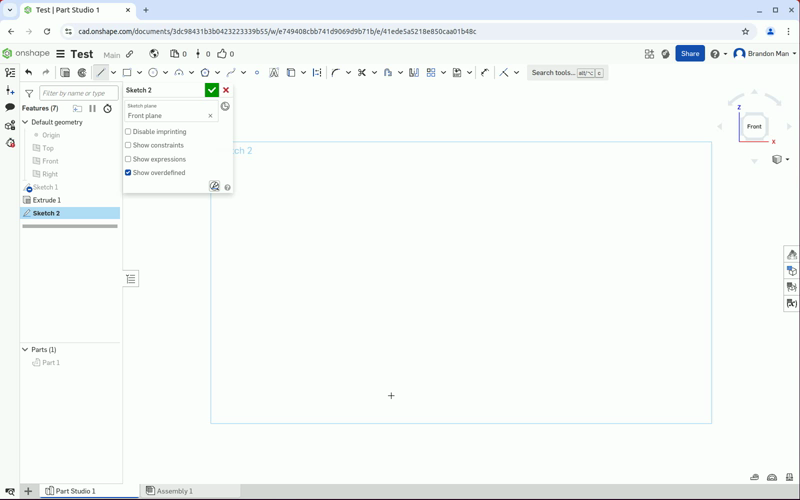
key_down(shift)
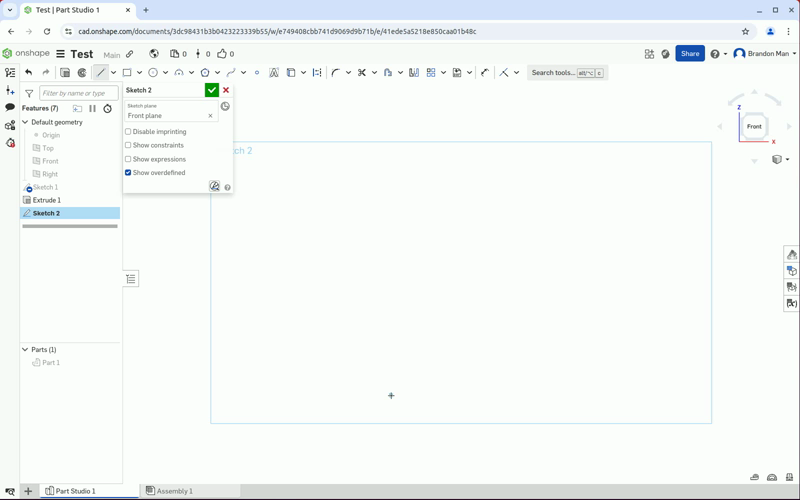
mouse_move(561, 395)
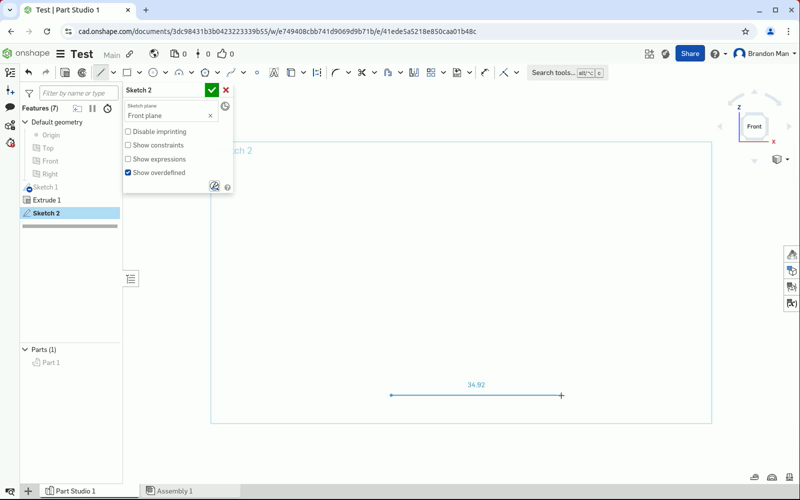
click(561, 395)
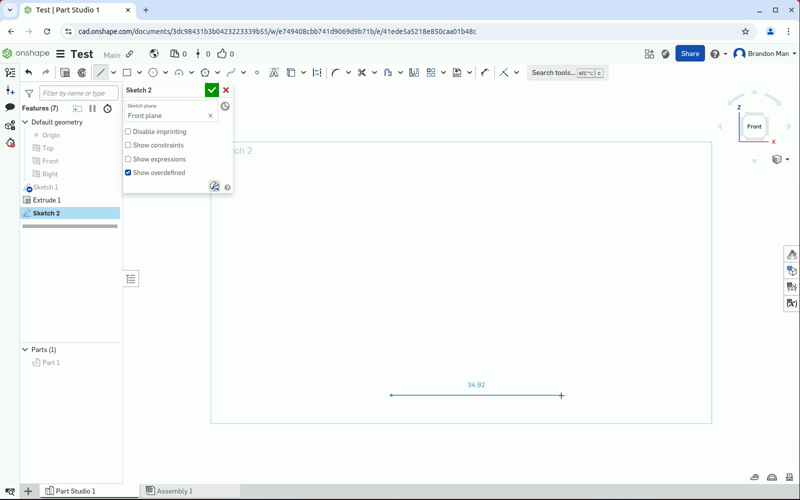
key_up(shift)
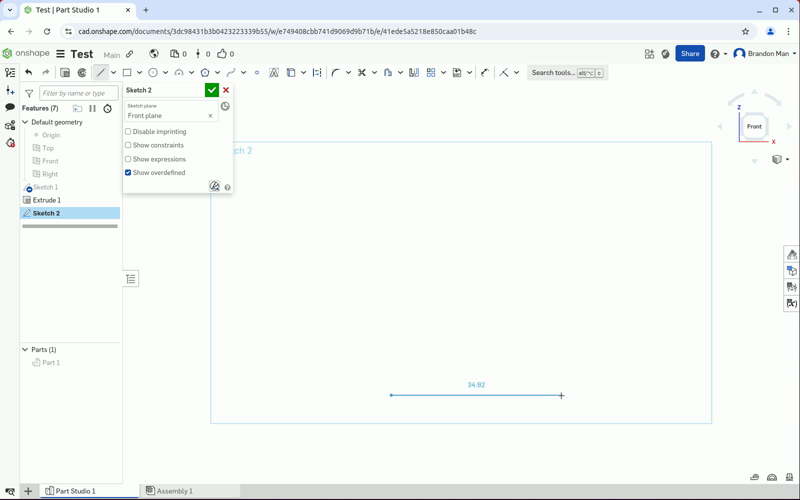
key_down(shift)
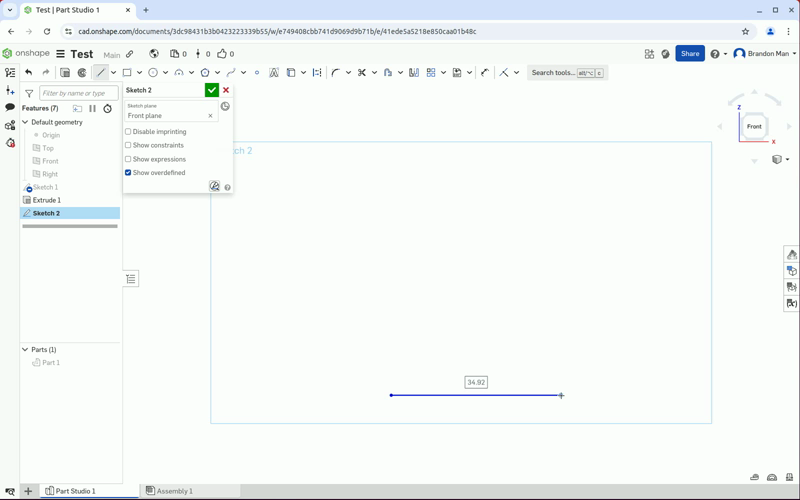
mouse_move(561, 229)
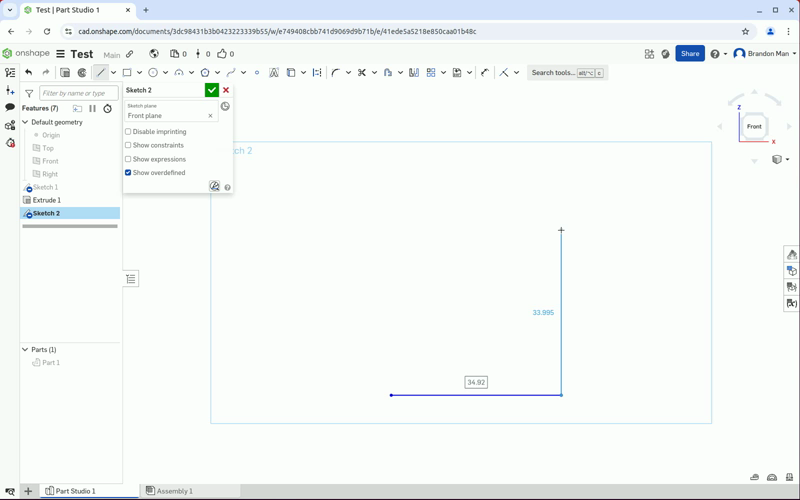
click(561, 229)
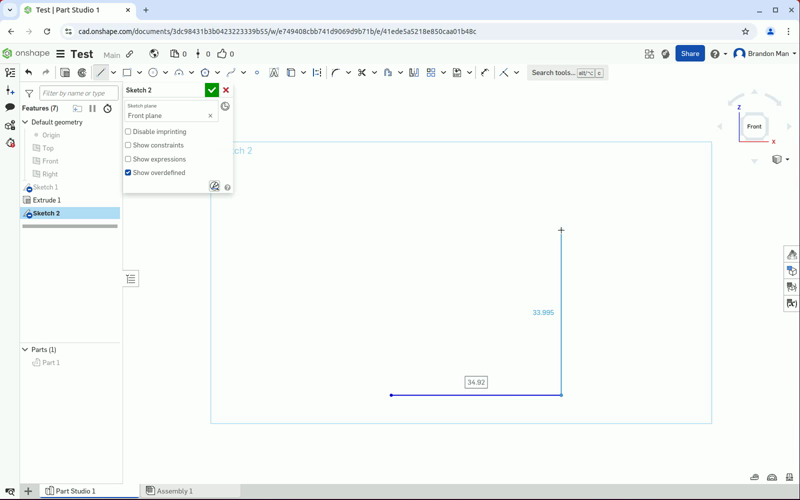
key_up(shift)
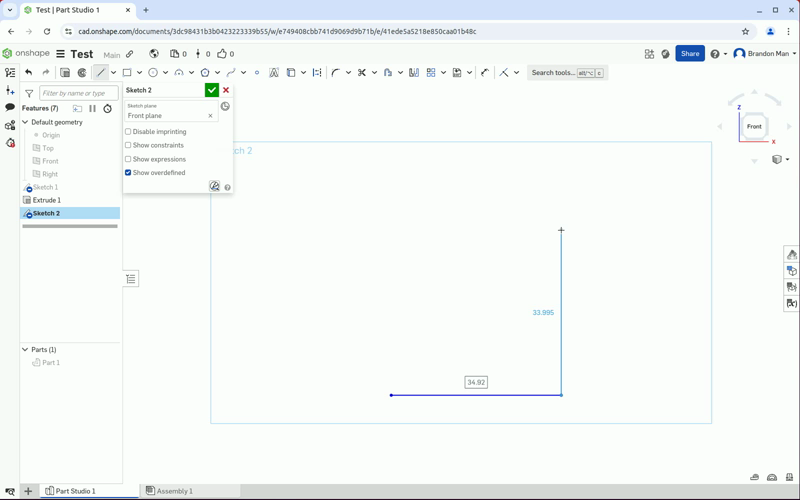
key_down(shift)
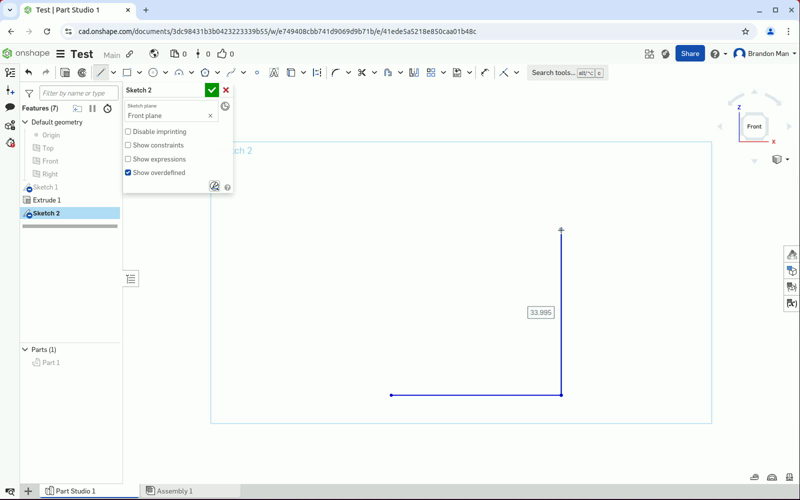
mouse_move(391, 229)
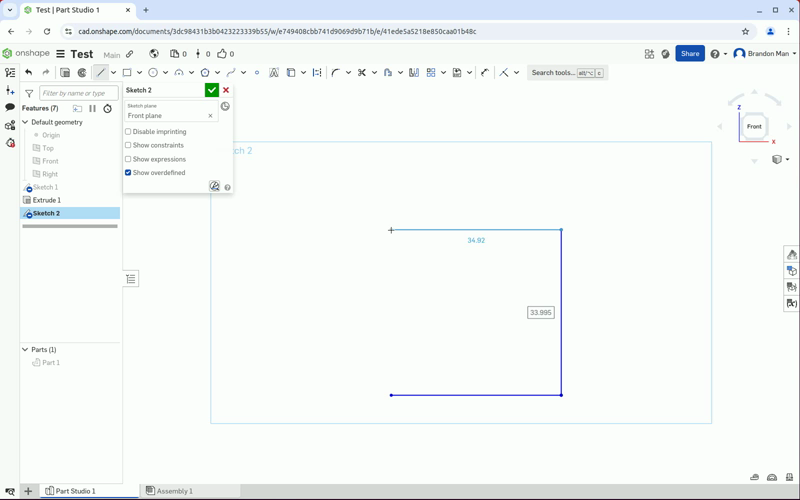
click(391, 229)
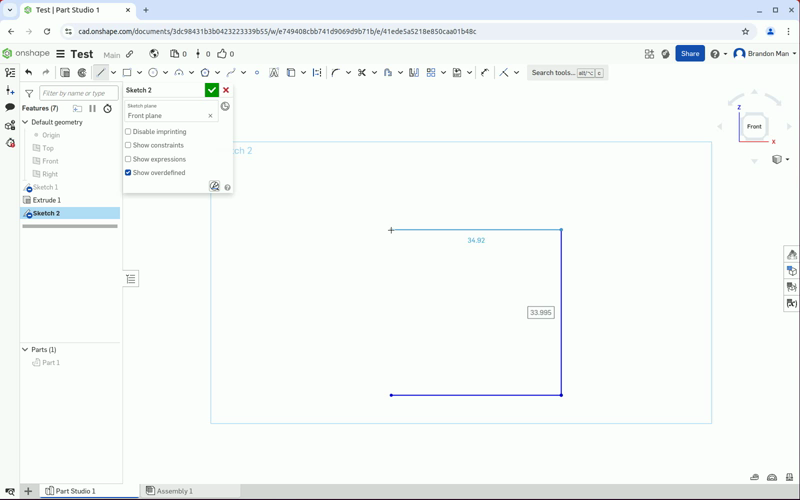
key_up(shift)
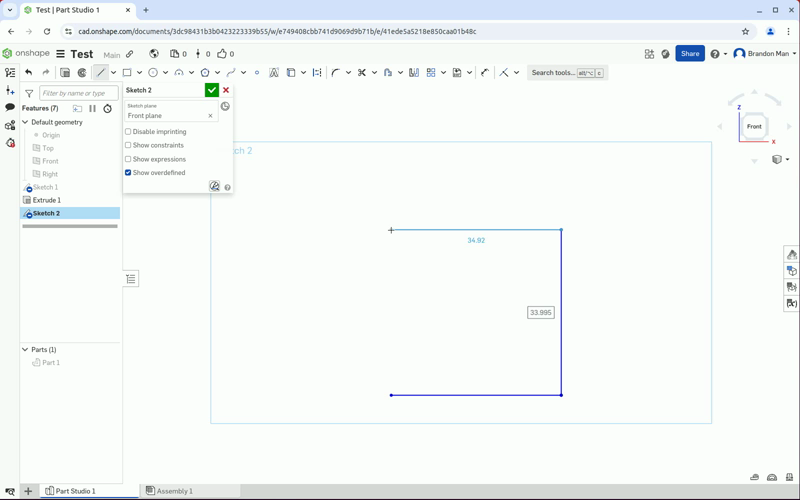
key_down(shift)
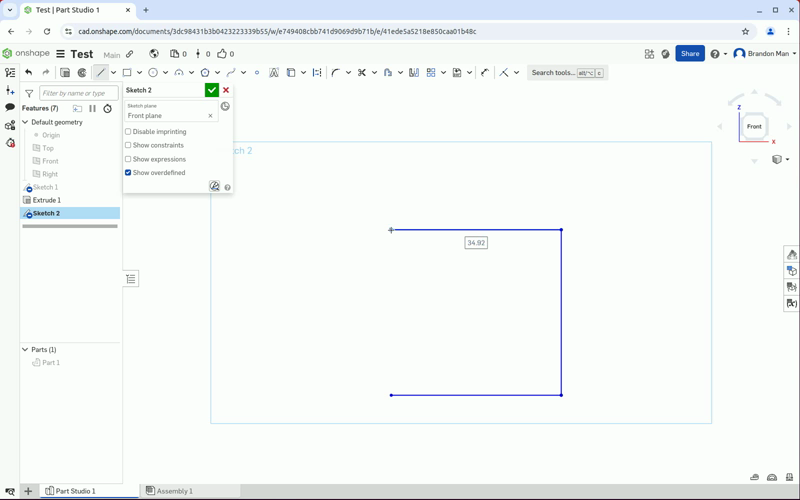
mouse_move(391, 395)
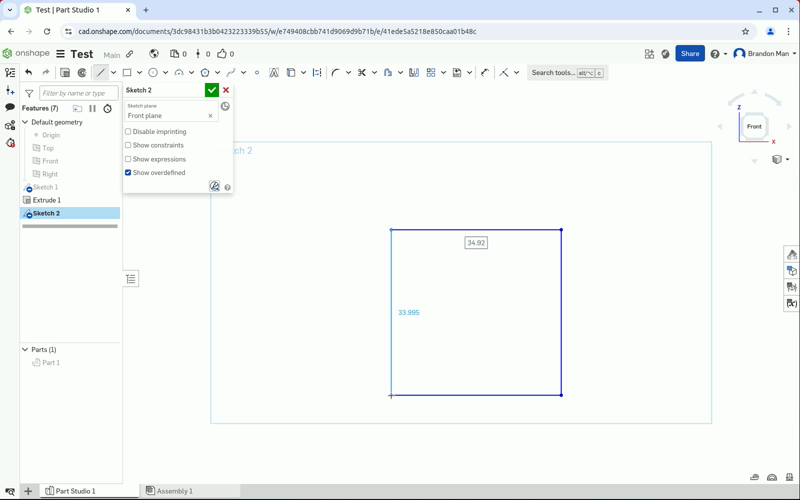
key_up(shift)
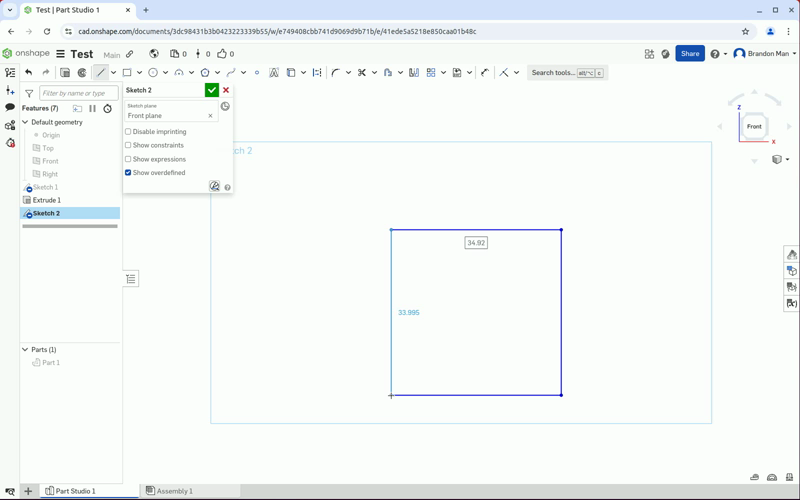
click(391, 395)
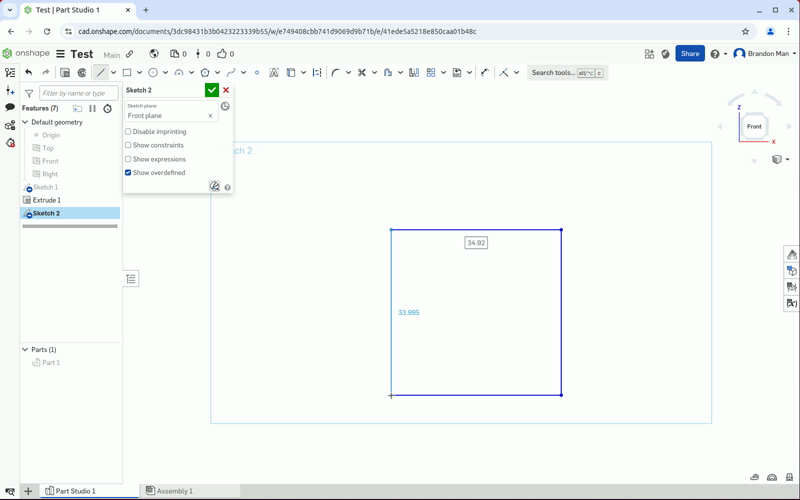
key(esc)
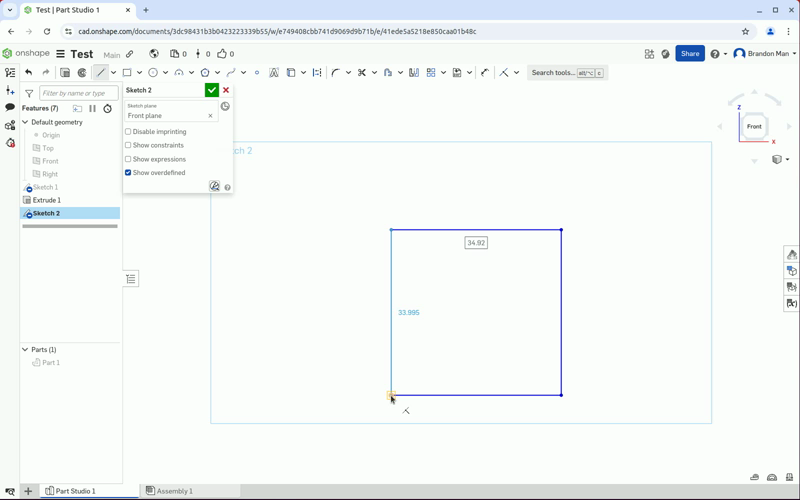
mouse_move(450, 299)
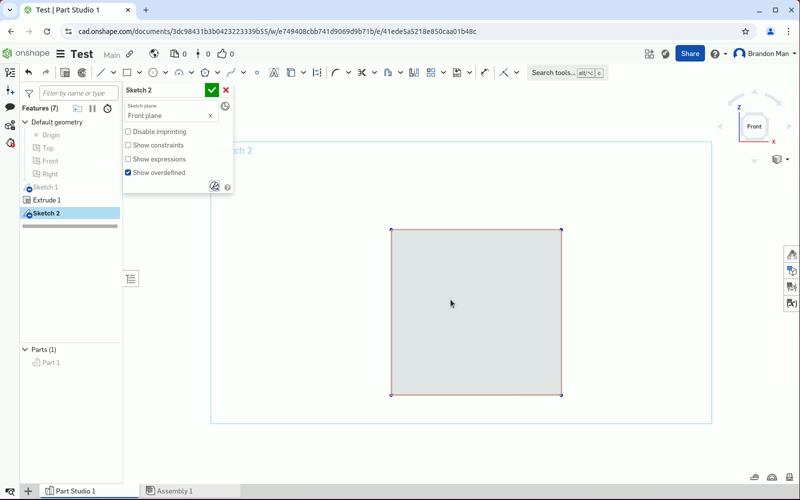
click(450, 299)
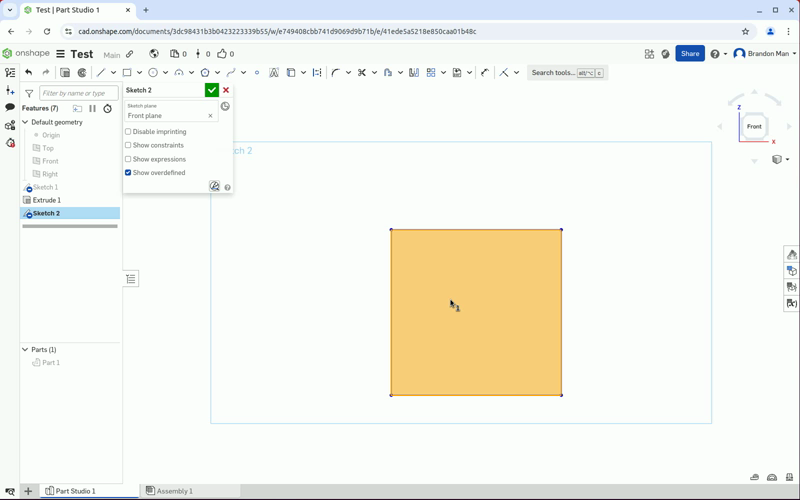
mouse_move(73, 352)
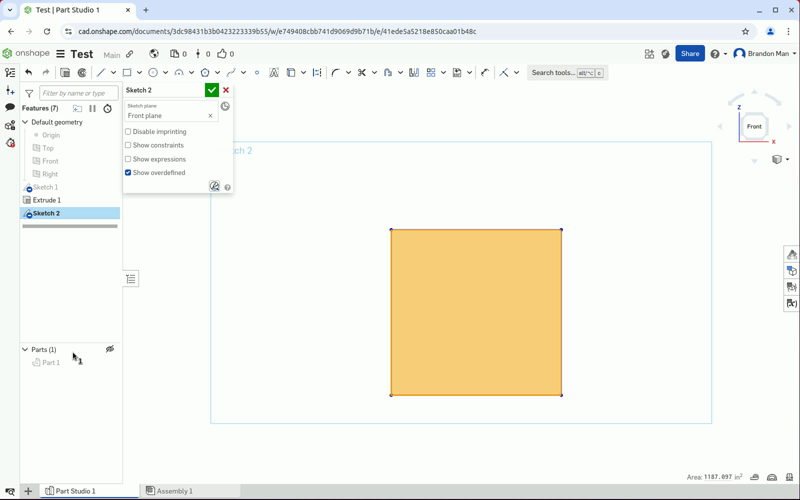
key(shift+y)
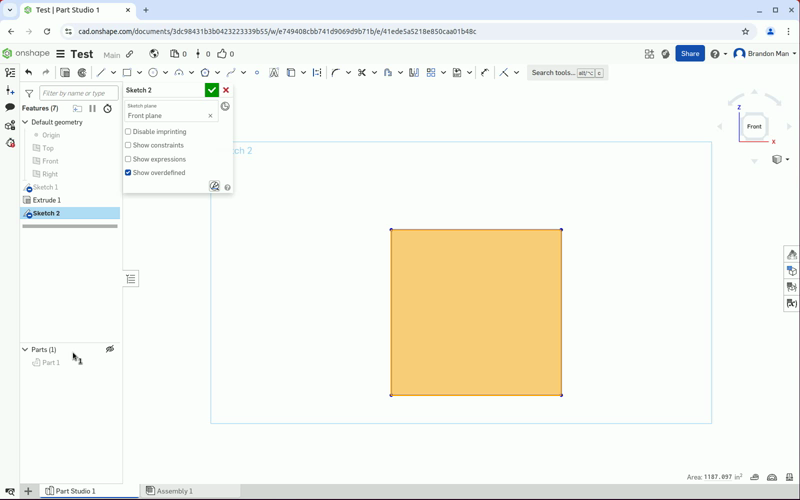
key(shift+e)
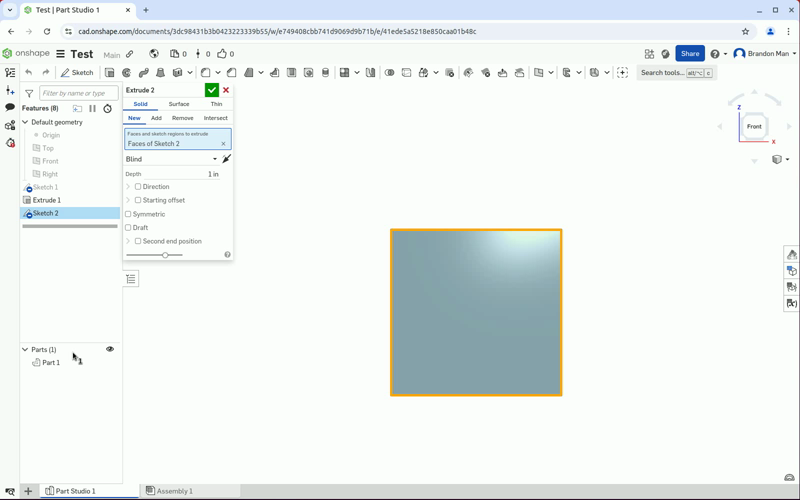
mouse_move(143, 106)
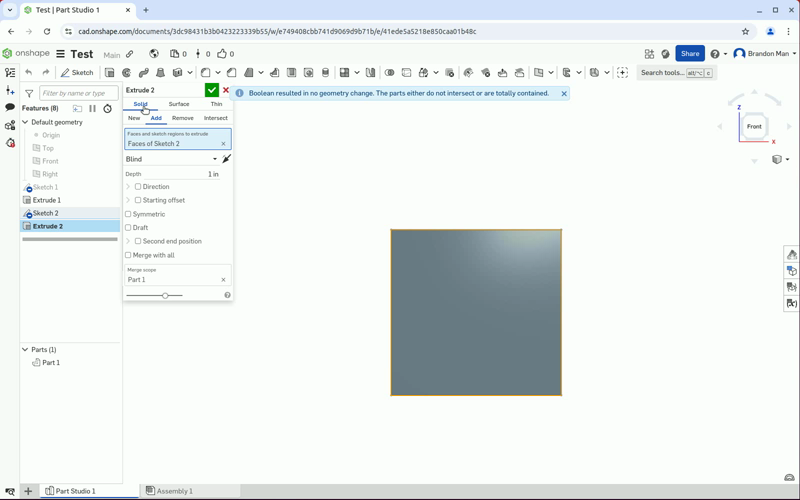
click(143, 106)
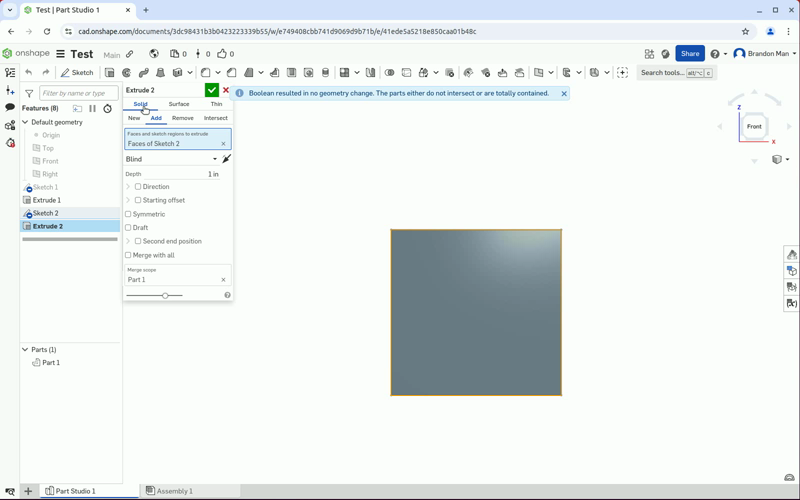
mouse_move(137, 120)
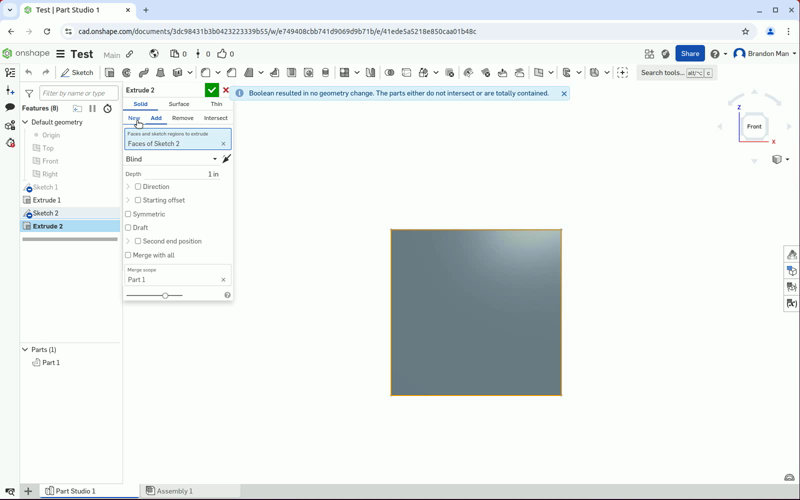
click(137, 120)
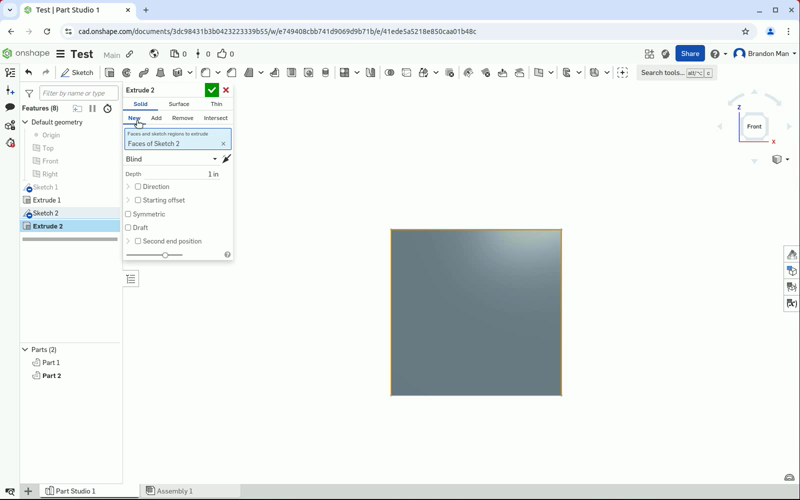
key(tab, 4)
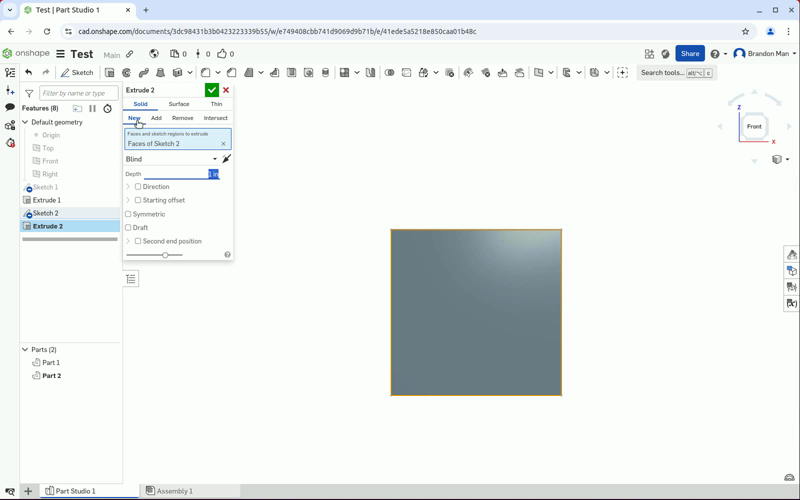
text(21.183)
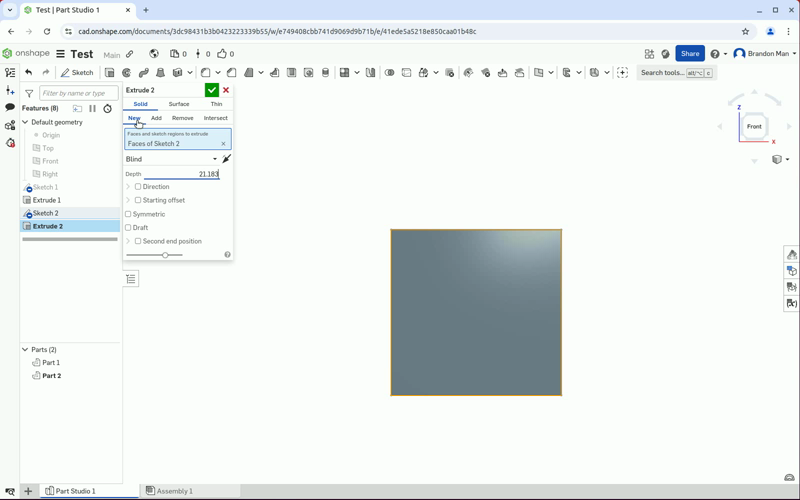
key(enter)
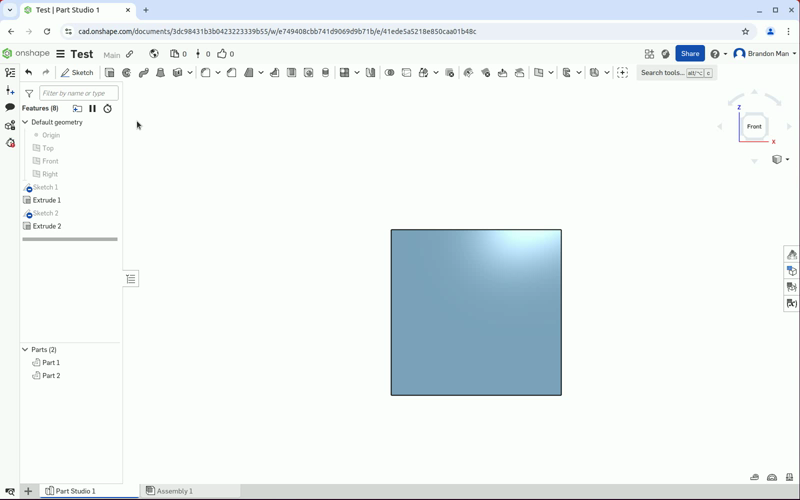
key(shift+h)
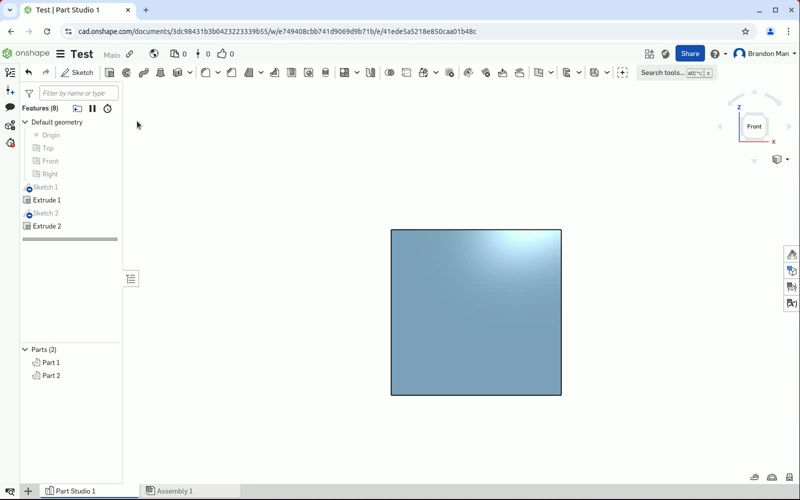
key(shift+h)
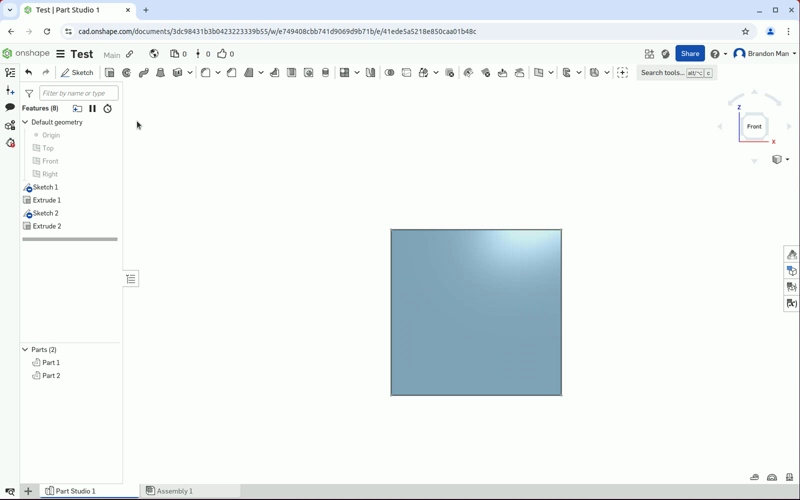
key(shift+7)
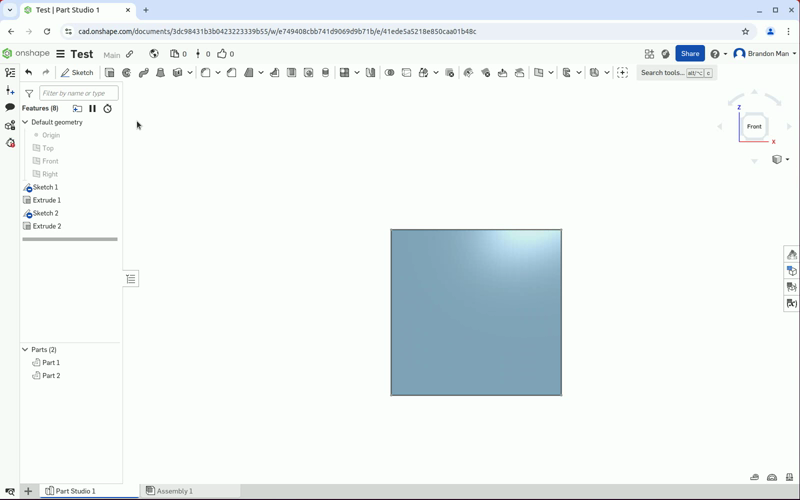
key(left, 2)
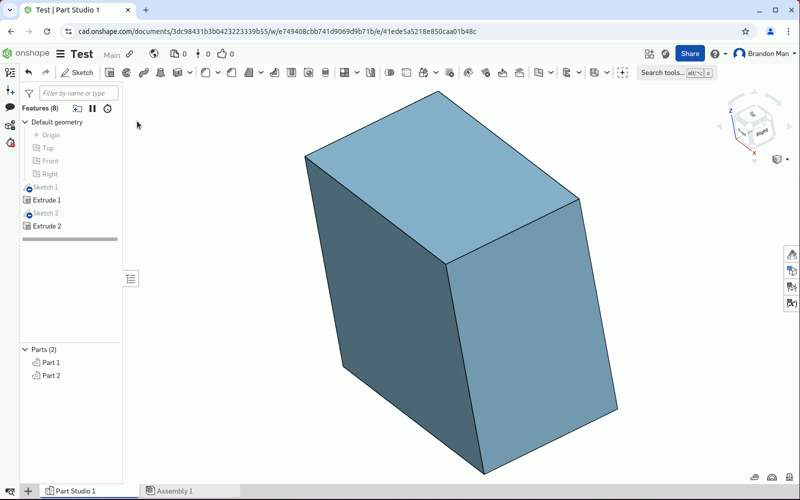
key(down, 2)
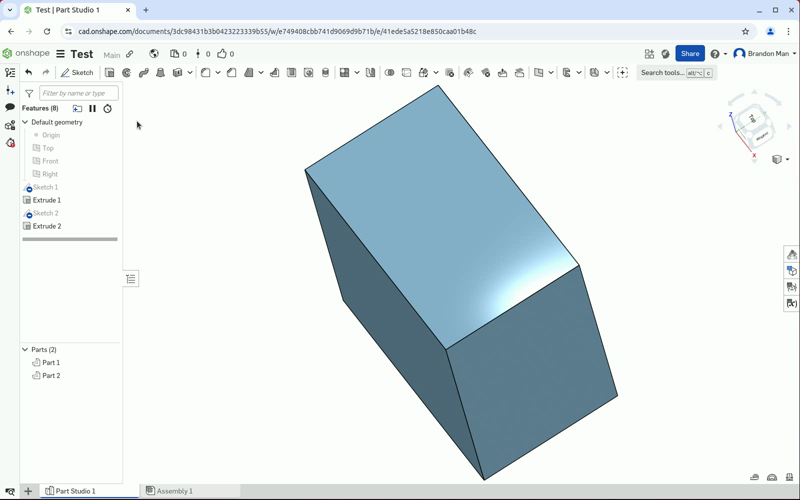
key(up, 2)
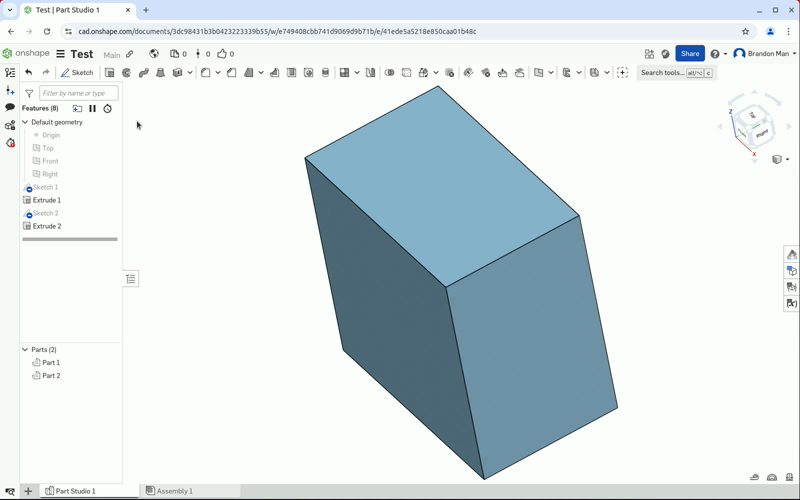
key(right, 2)
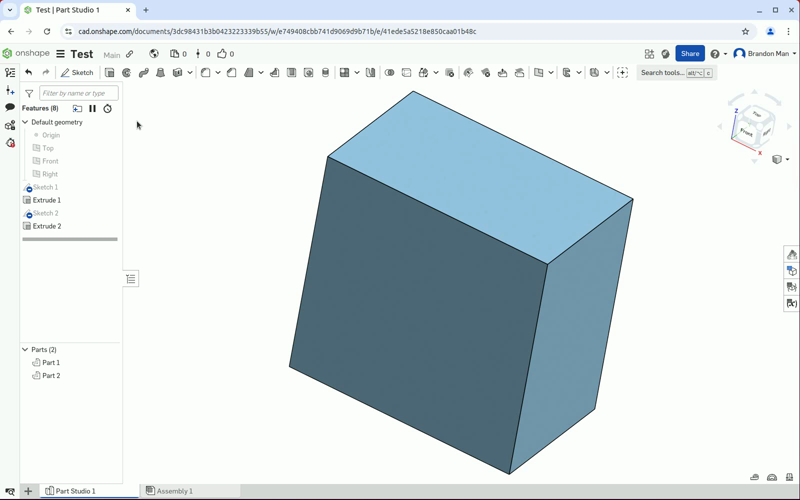
mouse_move(73, 189)
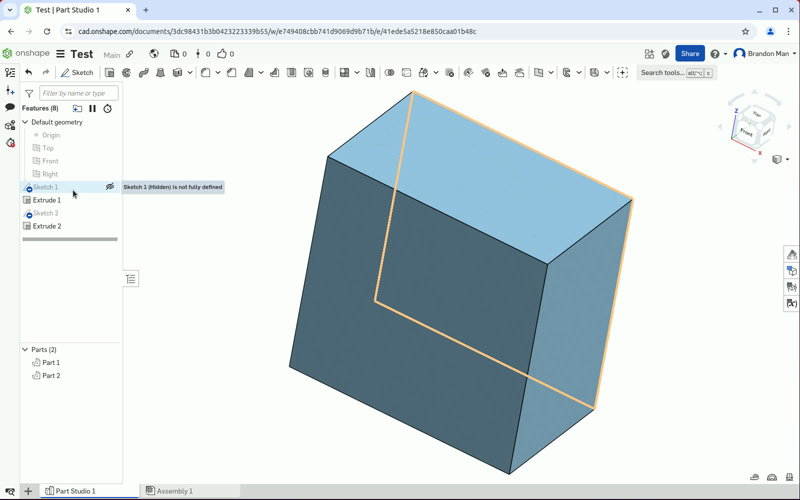
click(73, 189)